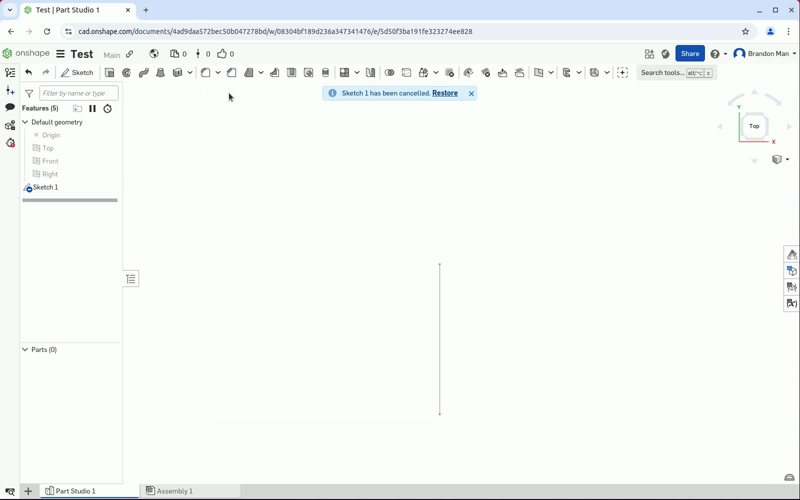
key(shift+h)
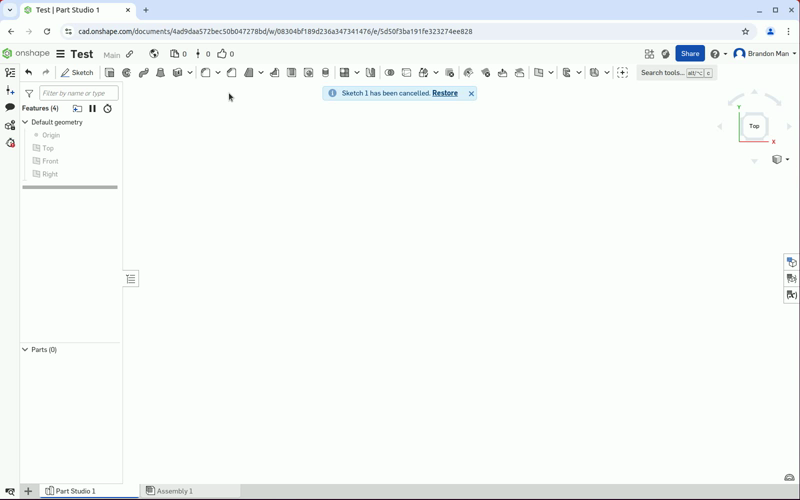
mouse_move(73, 352)
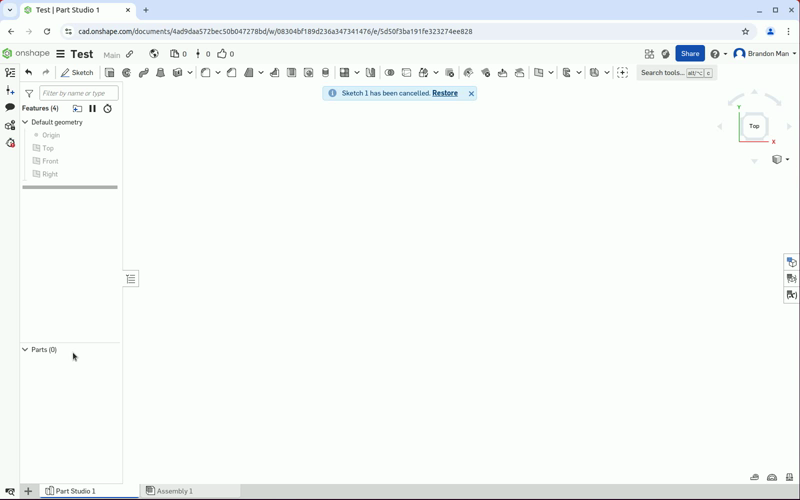
key(y)
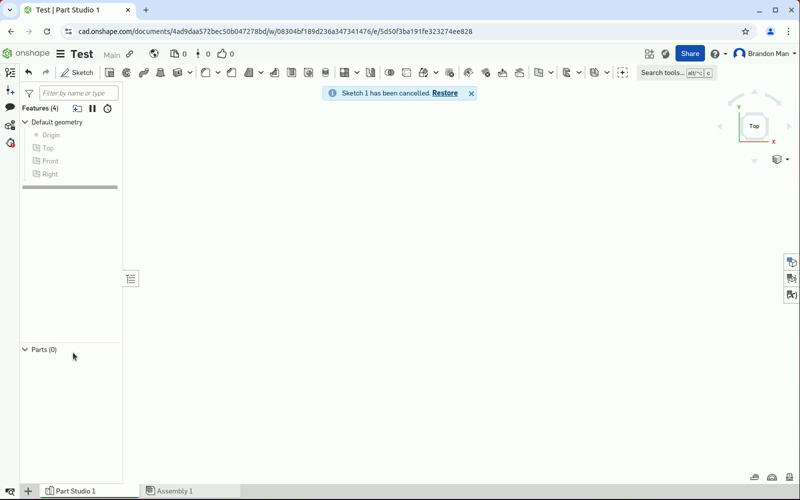
key(shift+p)
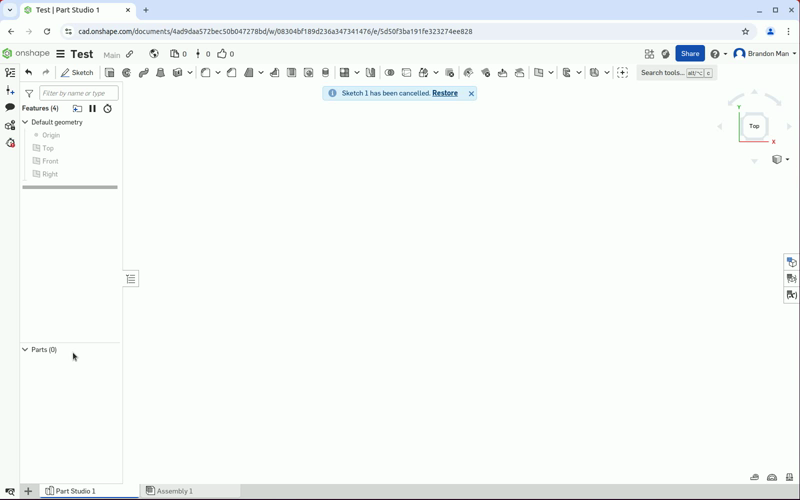
key(space)
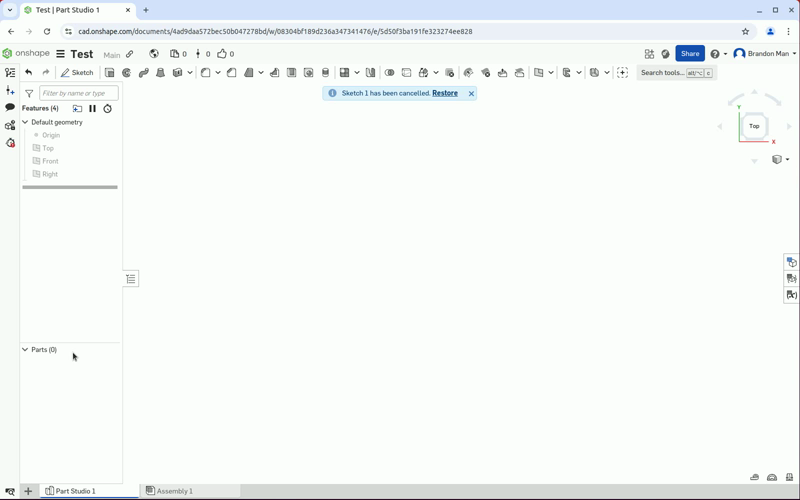
key_down(shift)
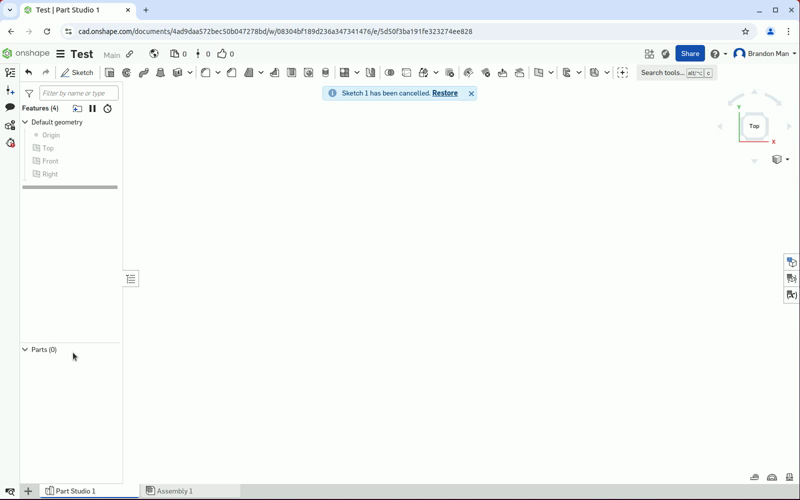
key(up)
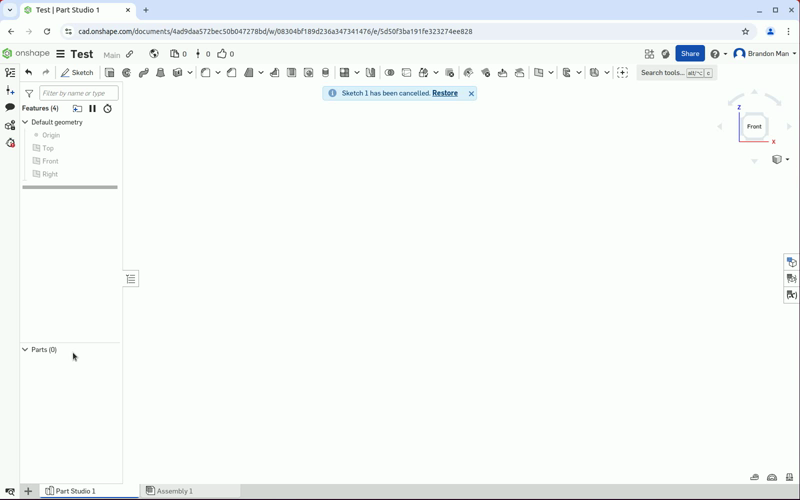
key_up(shift)
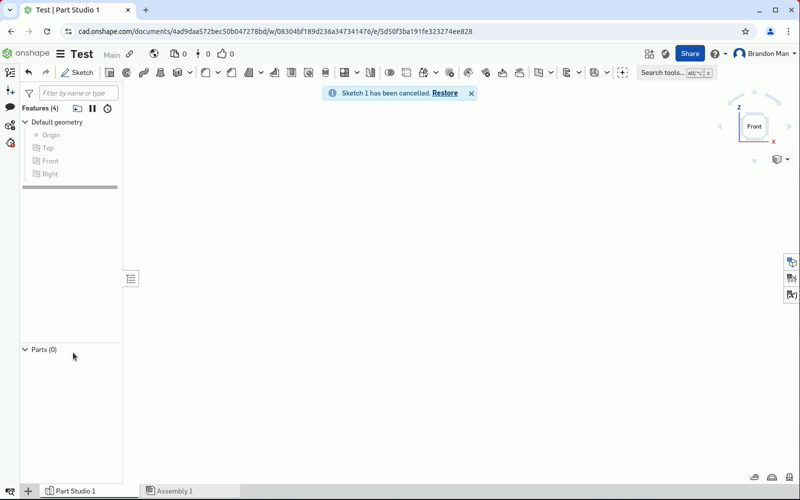
key(space)
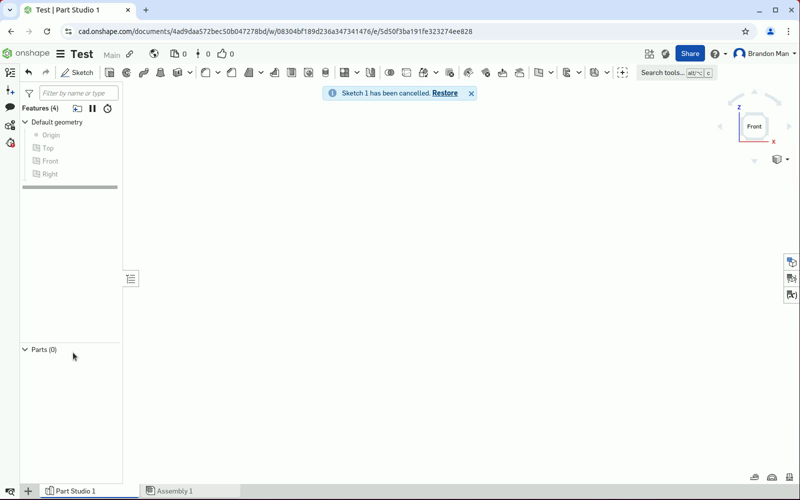
key_down(shift)
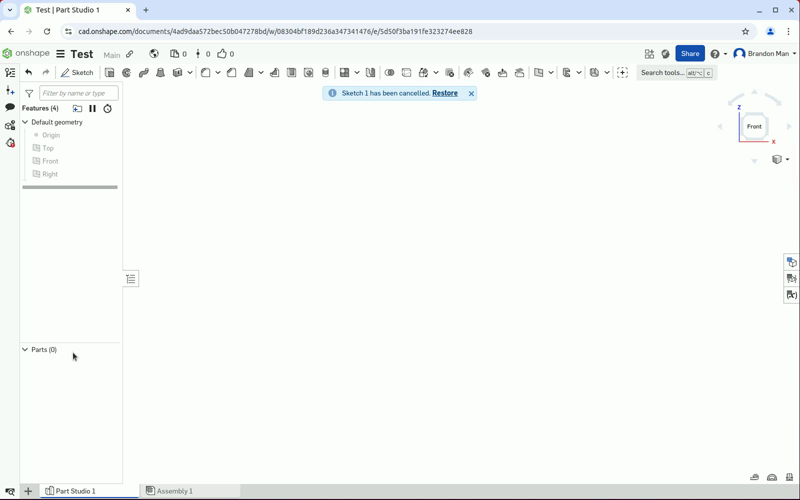
key(left)
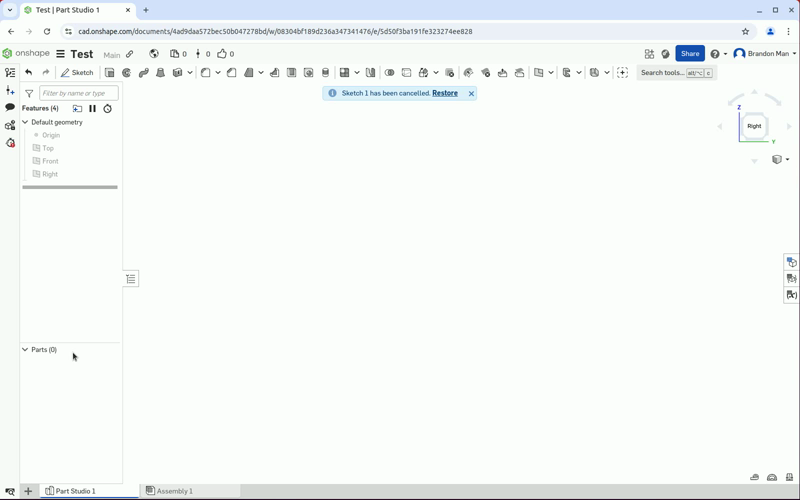
key_up(shift)
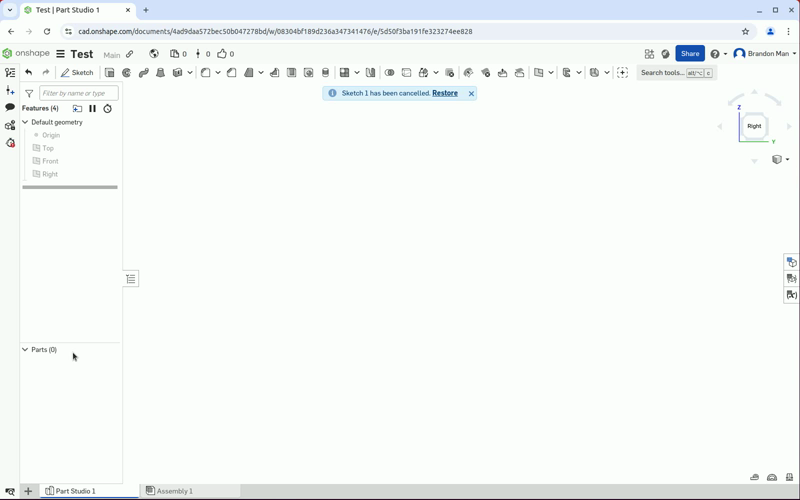
mouse_move(73, 352)
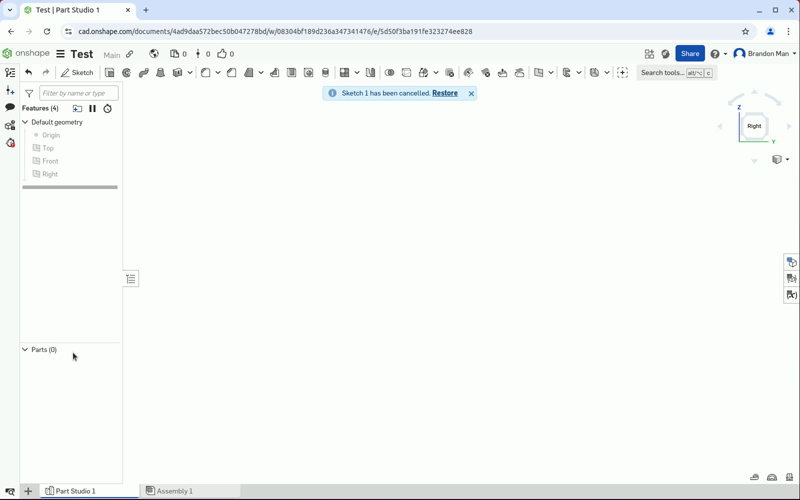
key(shift+y)
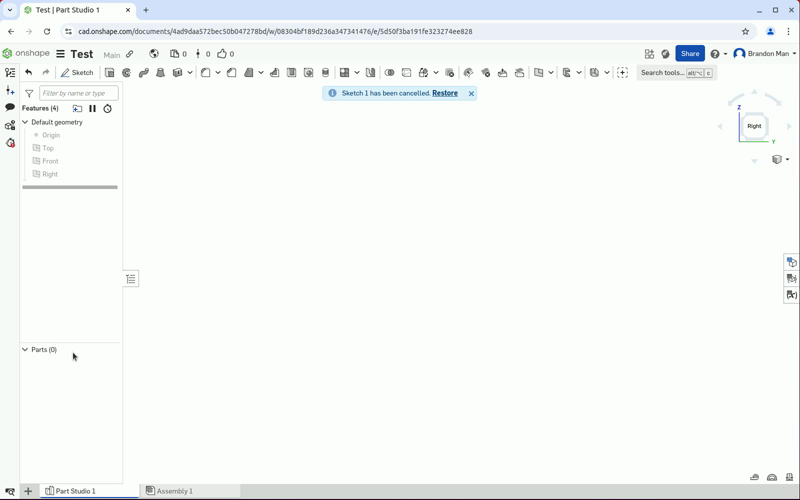
key(shift+s)
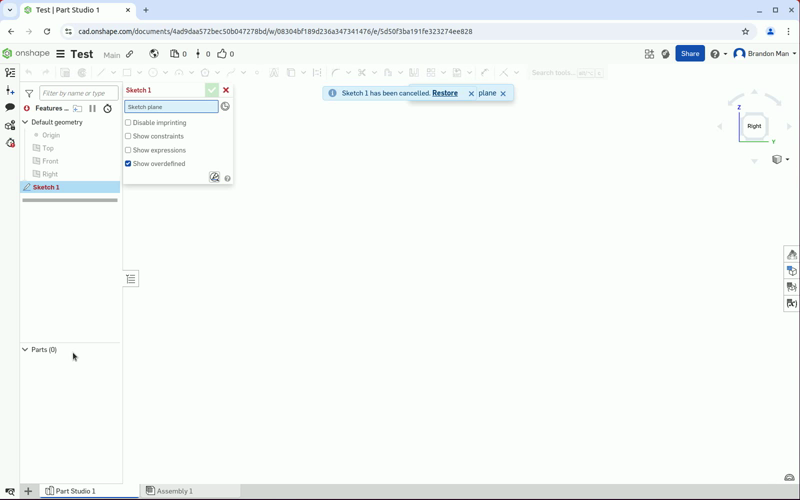
mouse_move(73, 176)
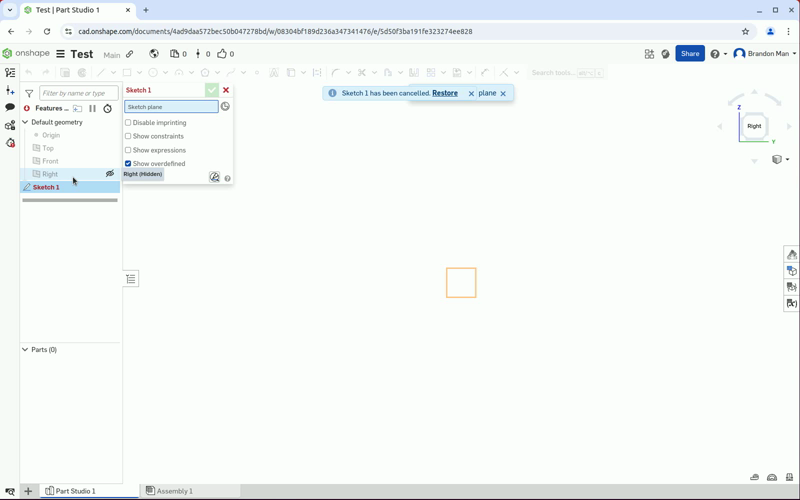
click(73, 176)
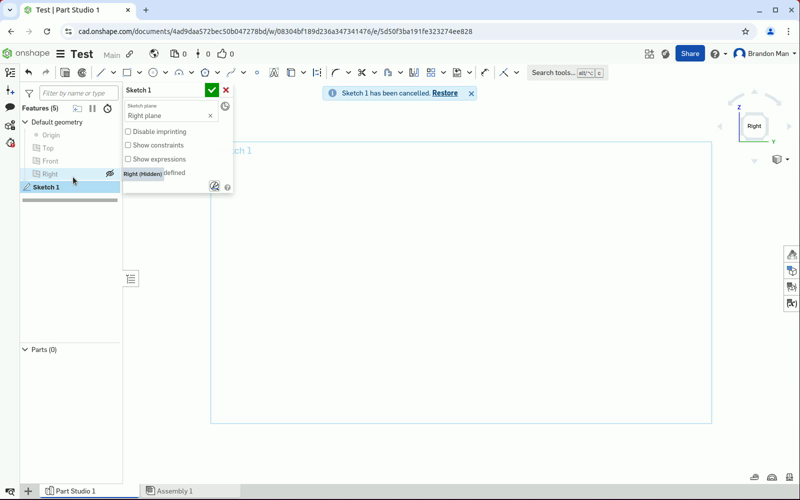
mouse_move(73, 352)
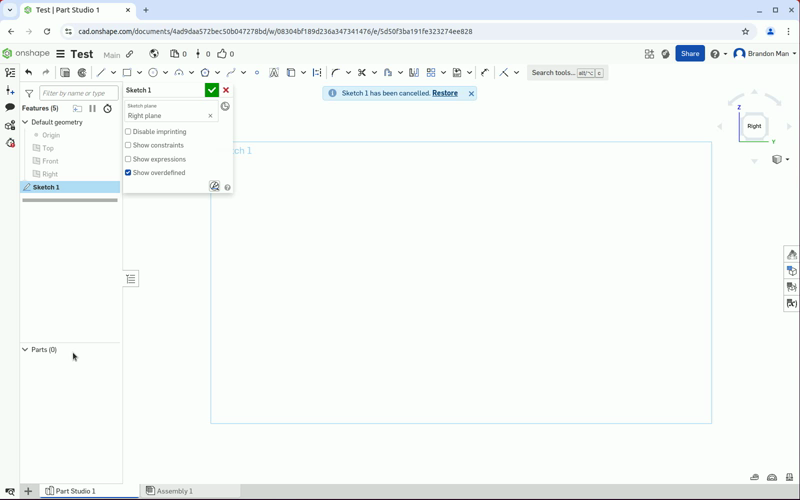
key(y)
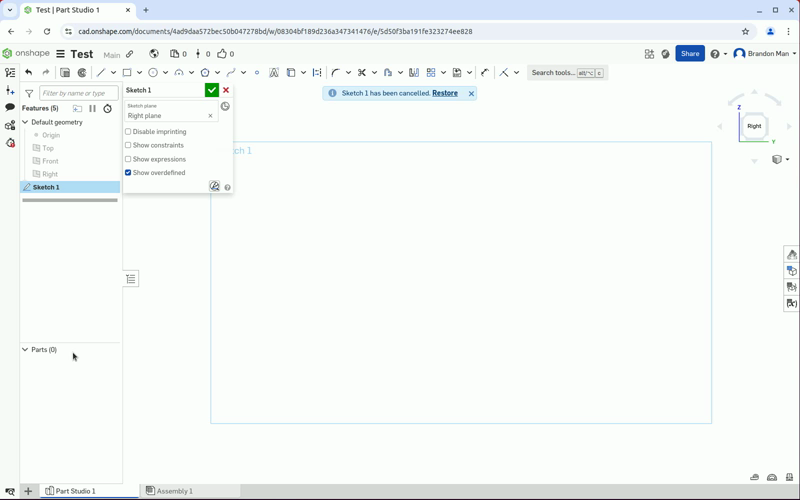
key(c)
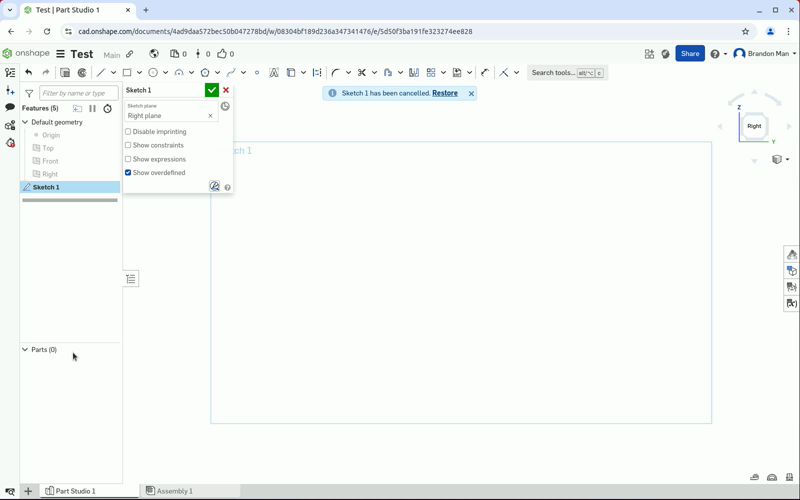
key_down(shift)
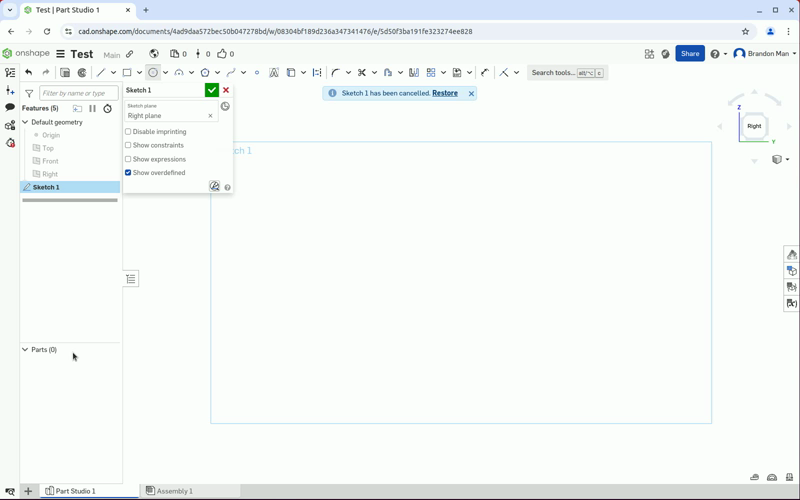
mouse_move(461, 226)
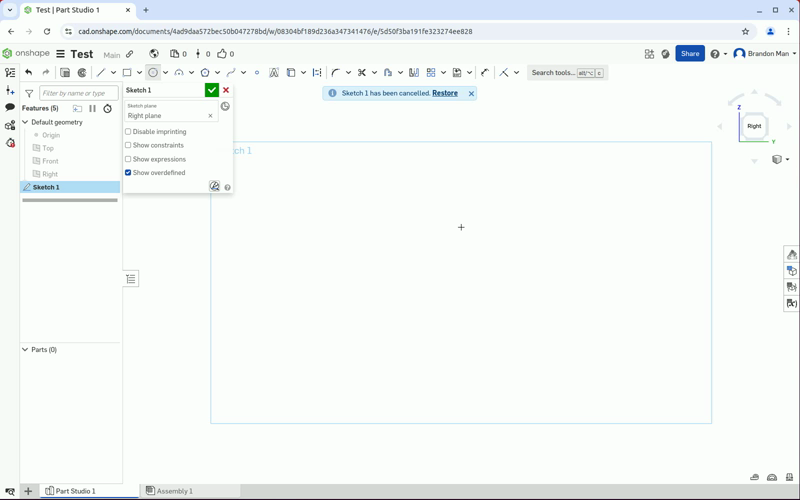
click(461, 226)
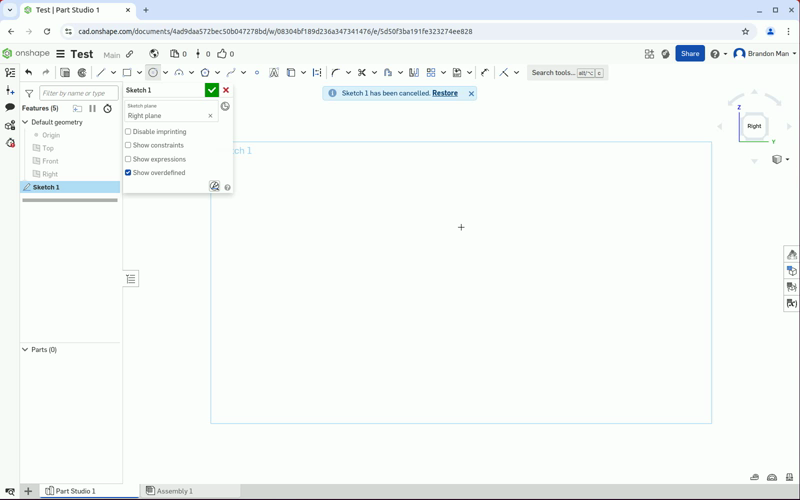
key_up(shift)
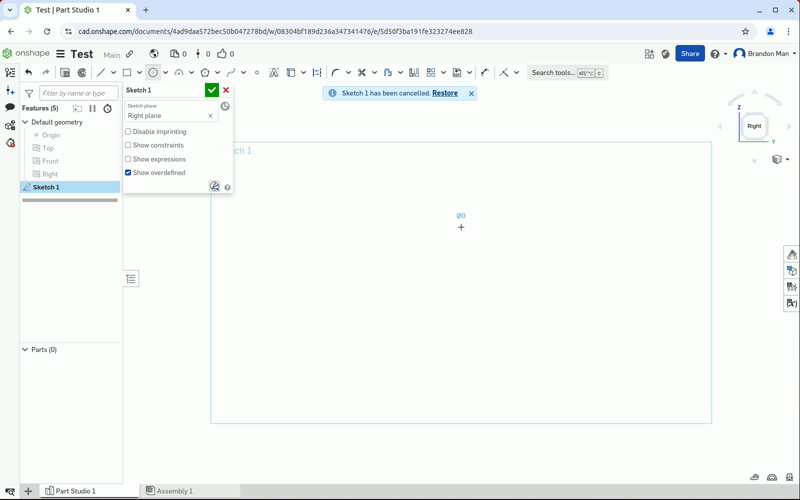
mouse_move(517, 226)
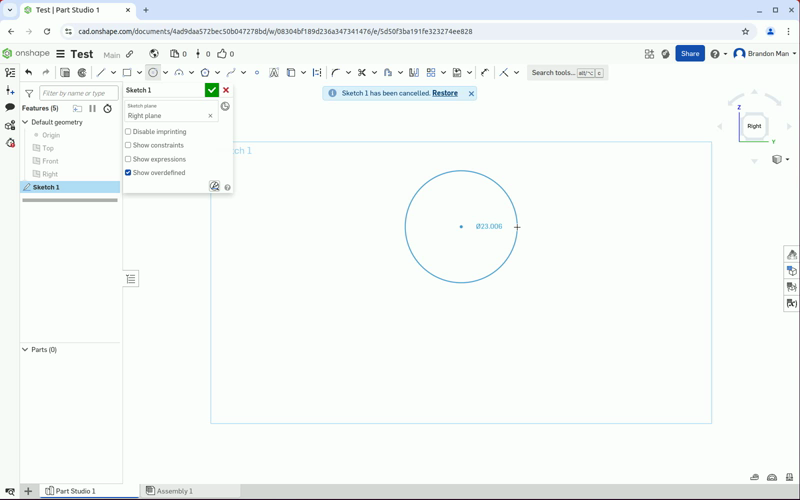
click(517, 226)
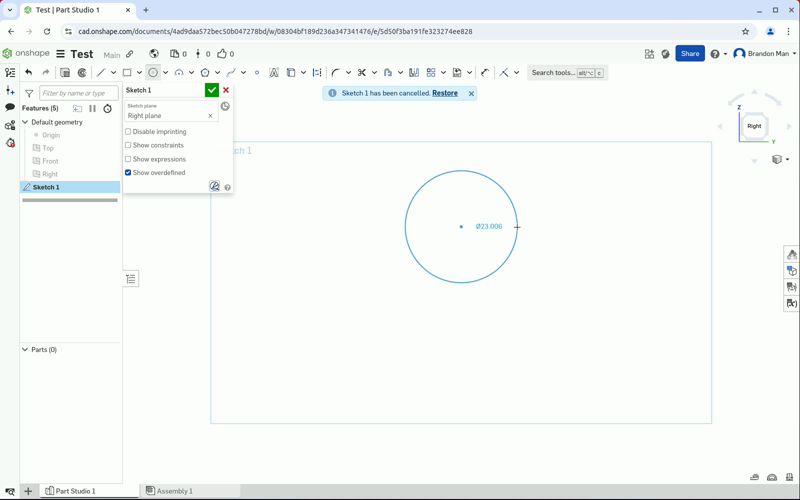
key(esc)
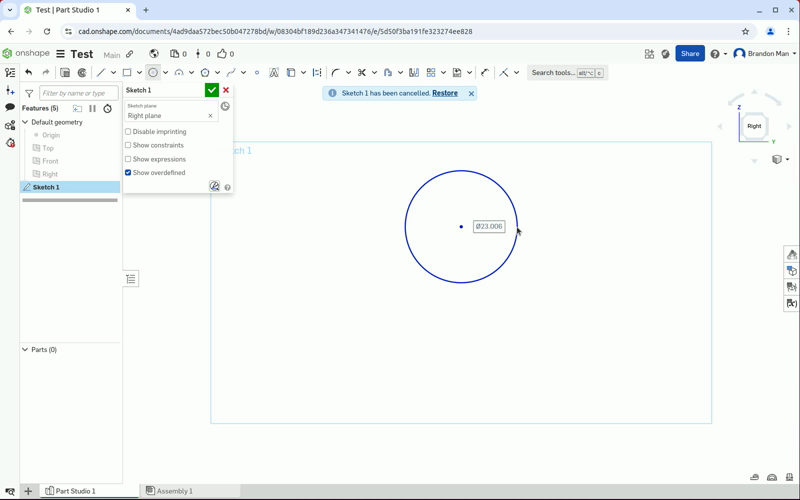
key(c)
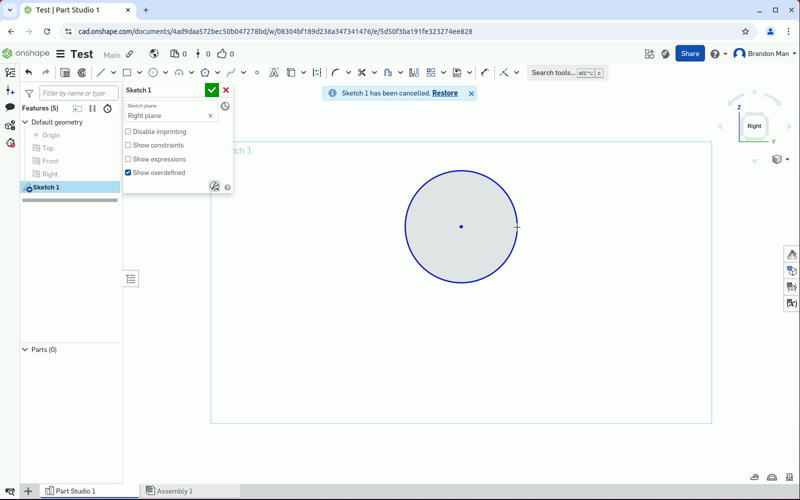
key_down(shift)
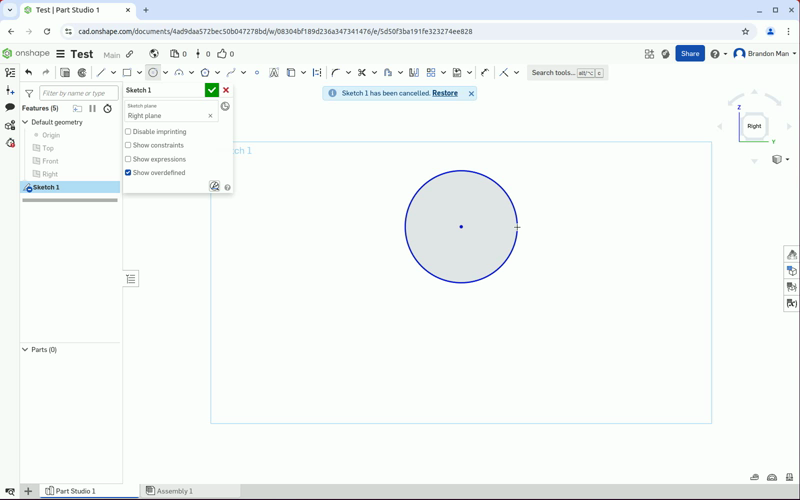
mouse_move(461, 226)
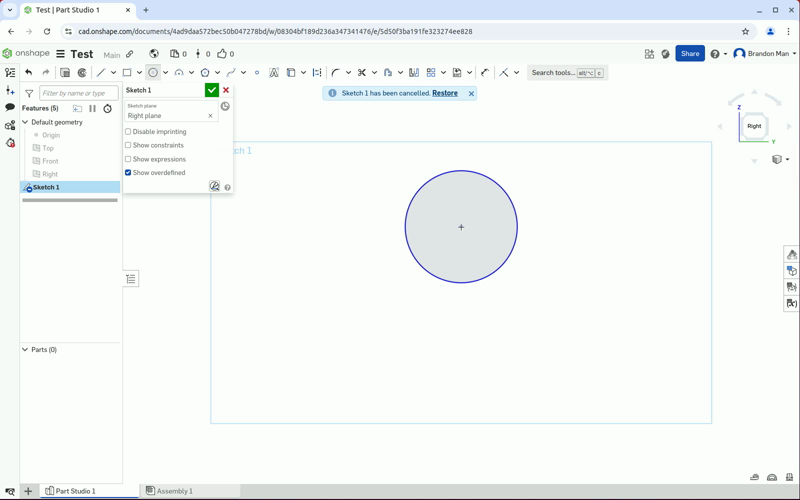
click(461, 226)
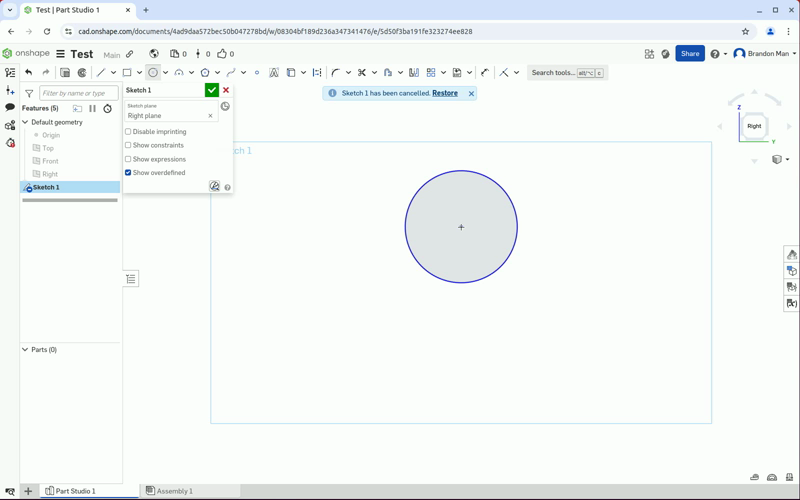
key_up(shift)
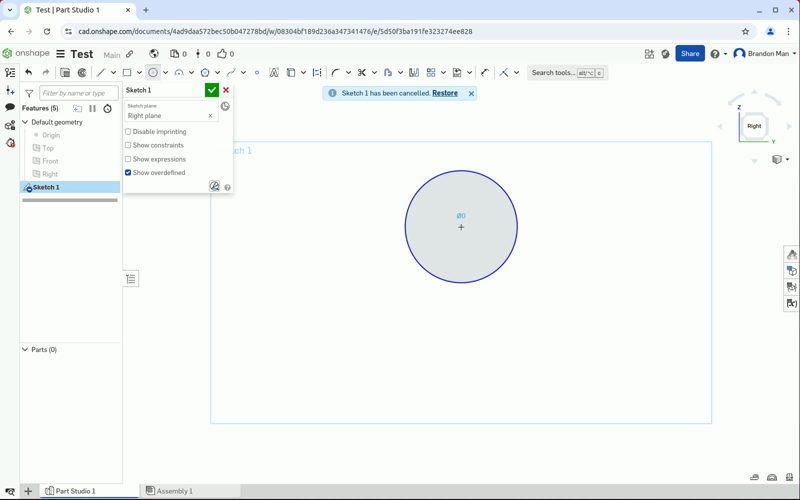
mouse_move(516, 226)
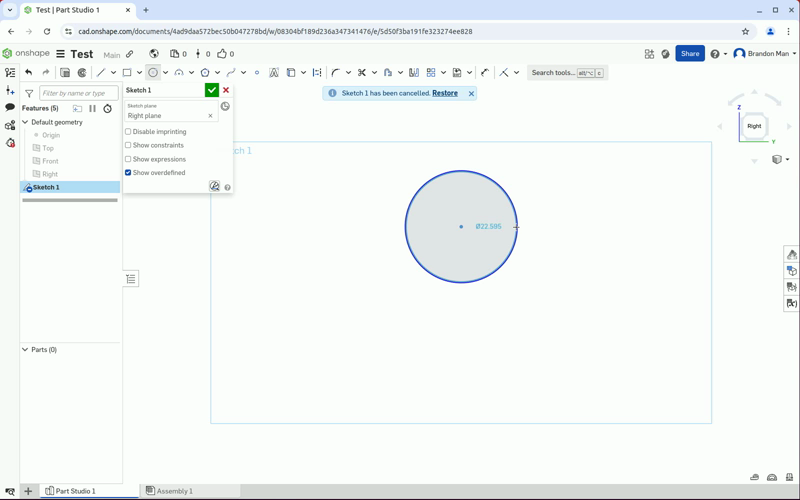
scroll(6)
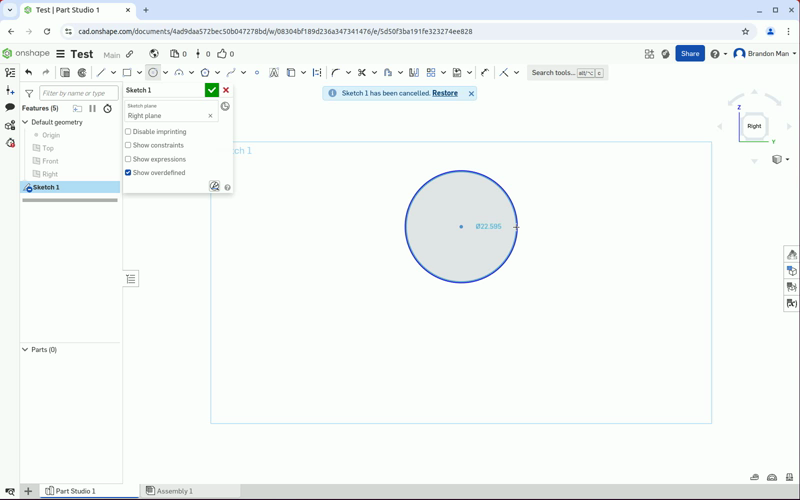
scroll(6)
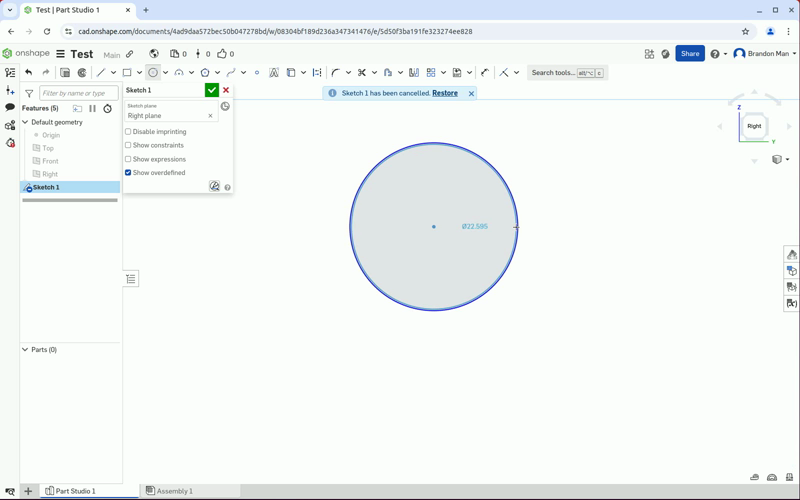
scroll(6)
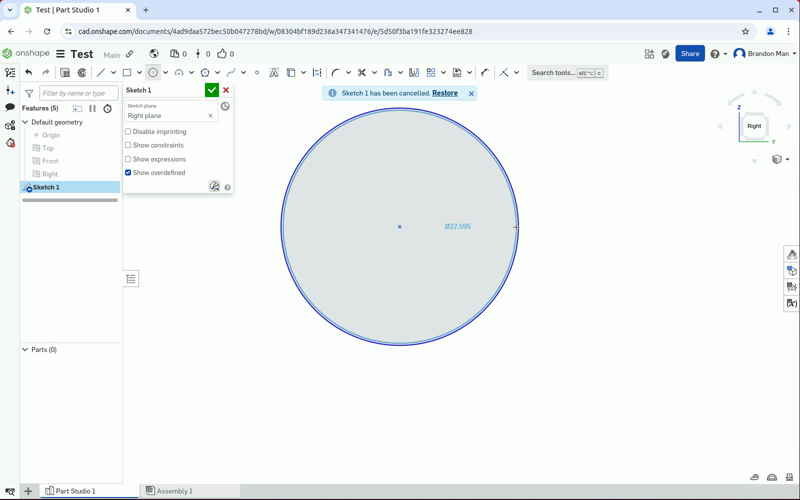
scroll(6)
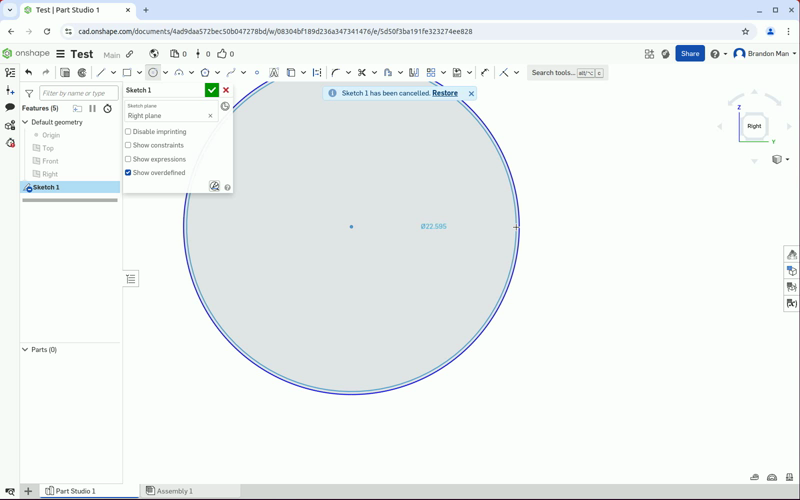
scroll(6)
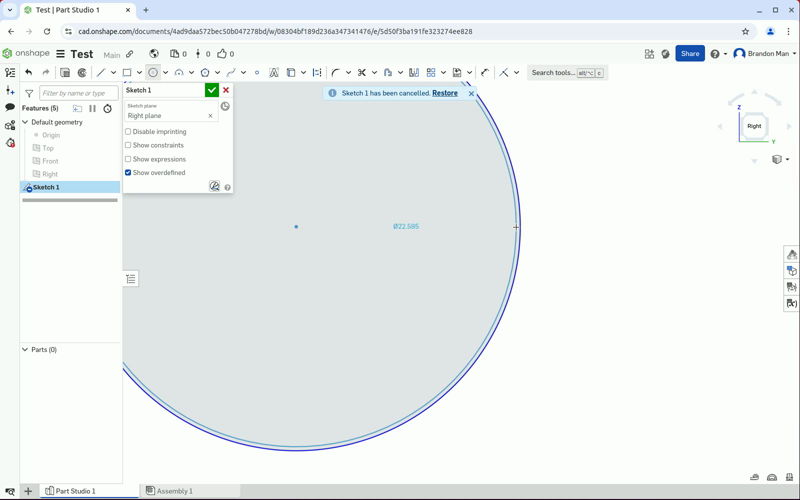
scroll(6)
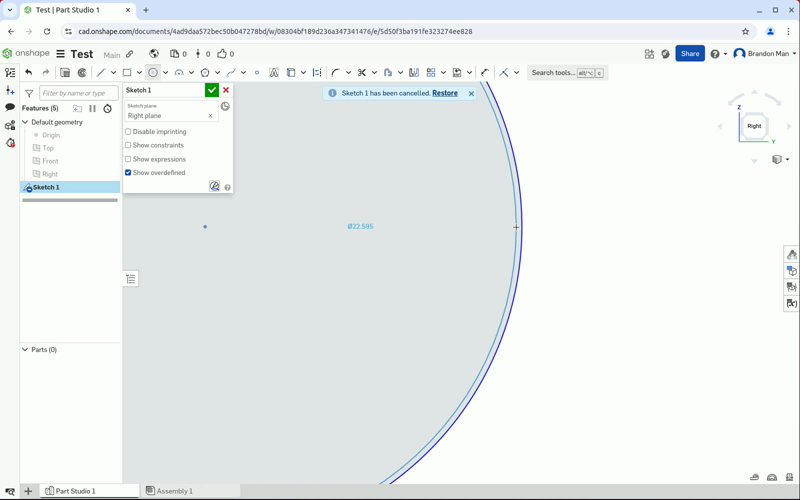
scroll(6)
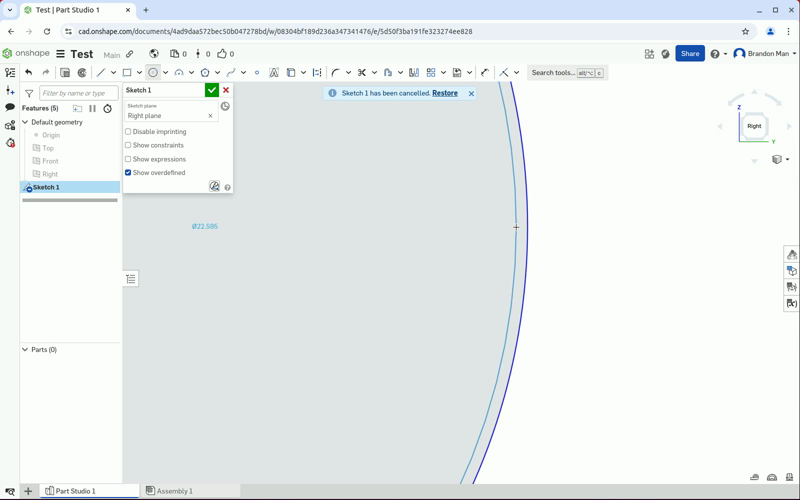
click(516, 226)
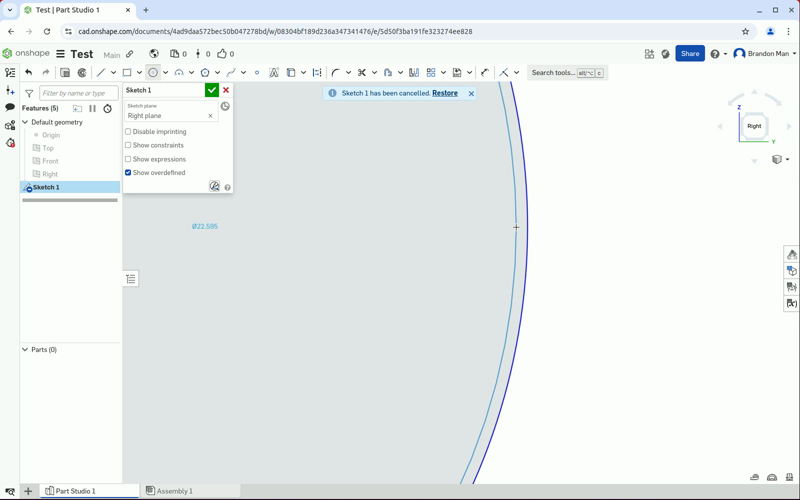
scroll(-6)
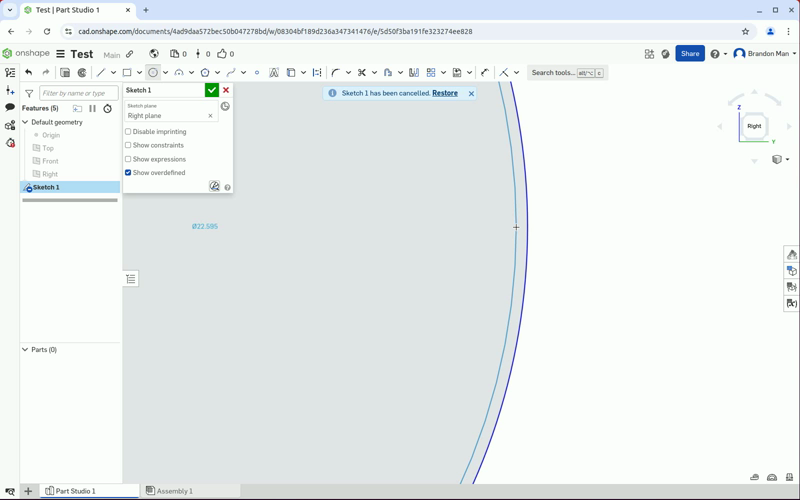
scroll(-6)
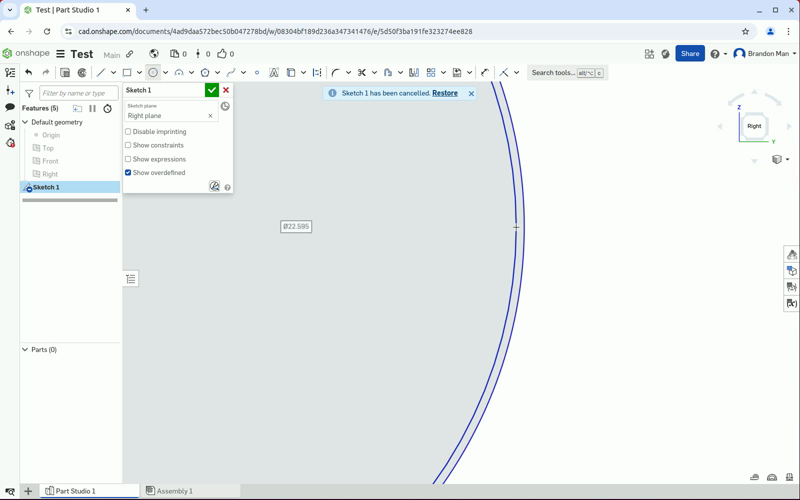
scroll(-6)
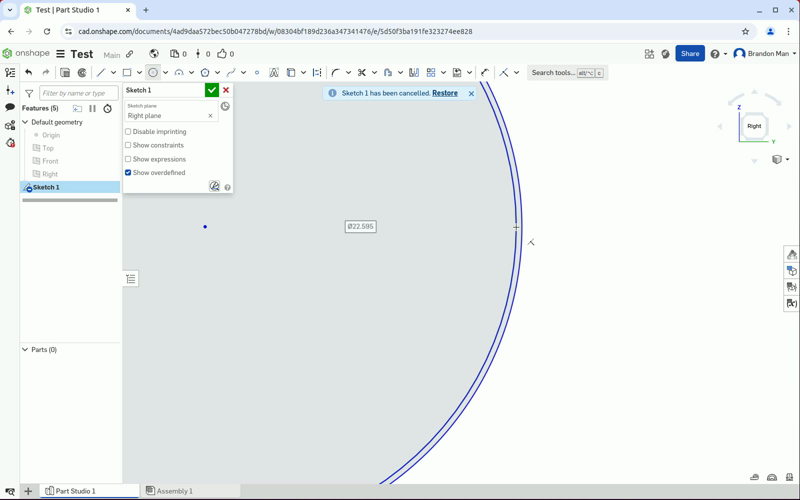
scroll(-6)
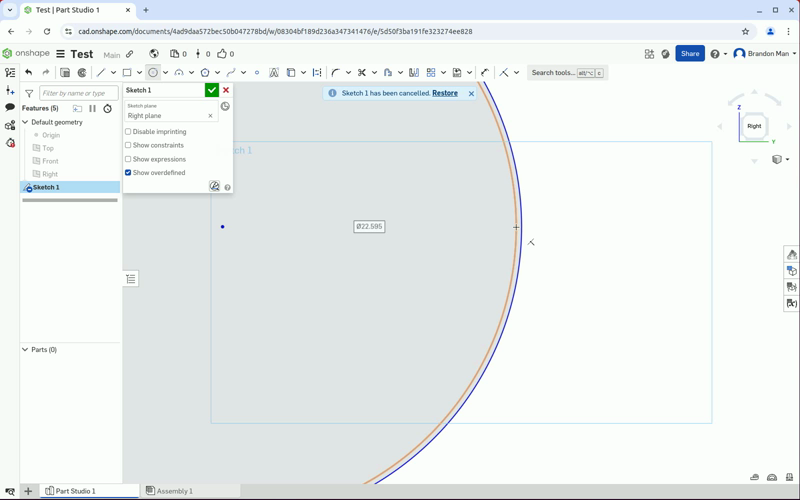
scroll(-6)
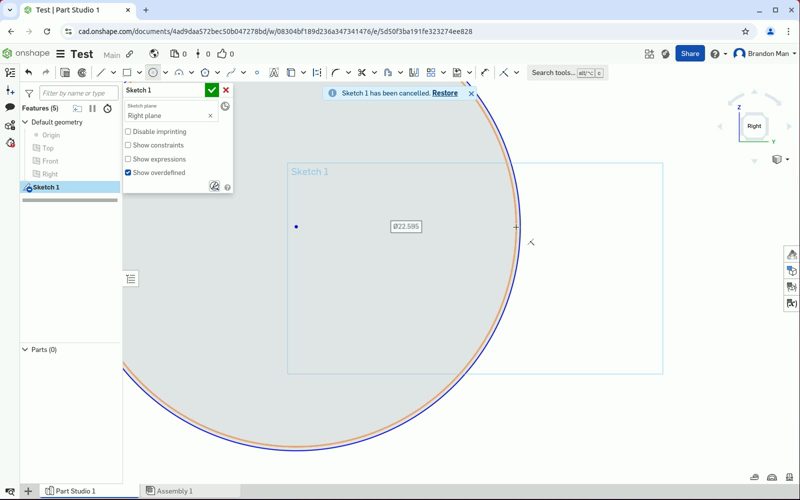
scroll(-6)
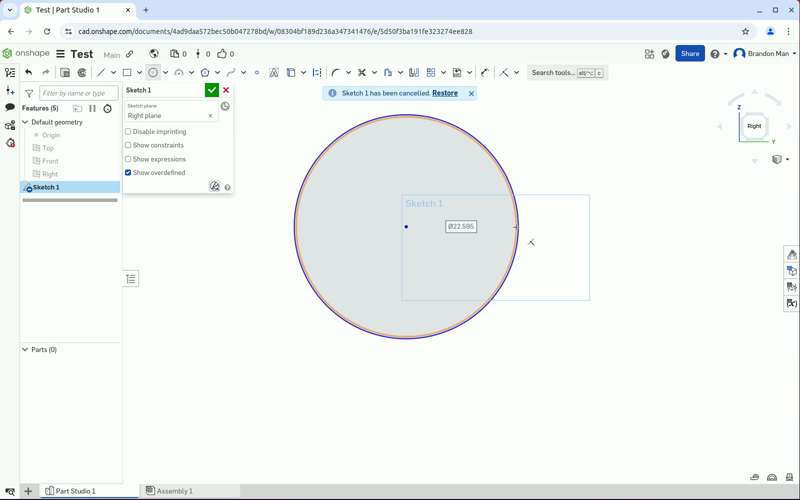
scroll(-6)
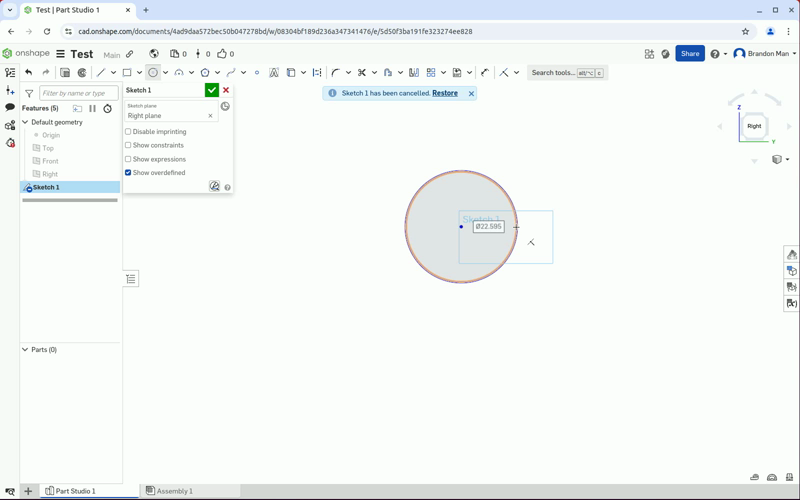
key(esc)
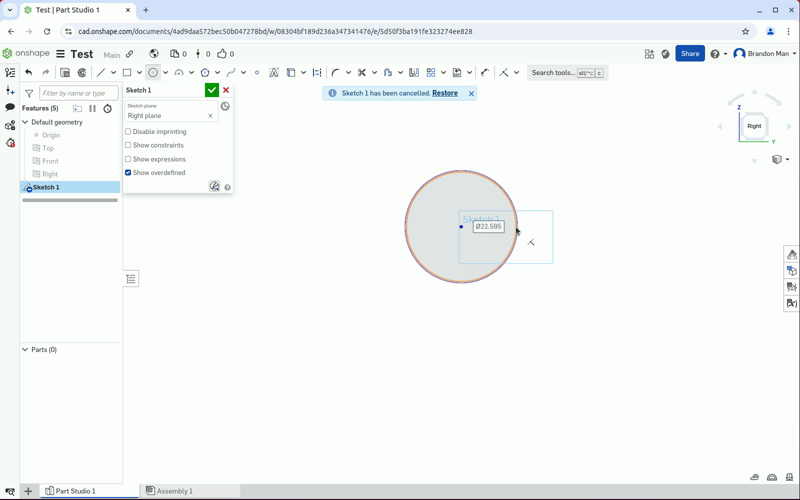
mouse_move(414, 196)
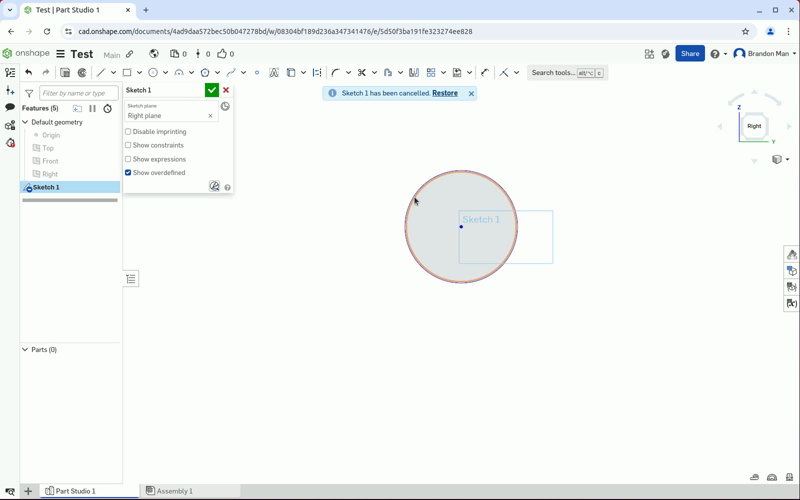
scroll(6)
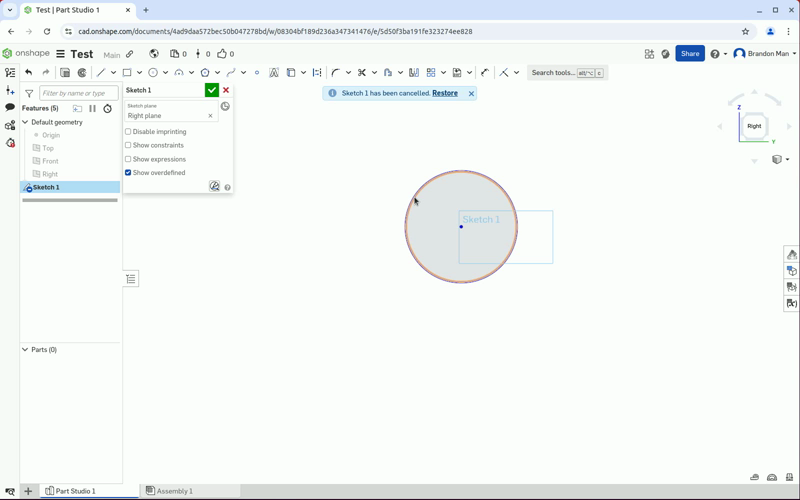
scroll(6)
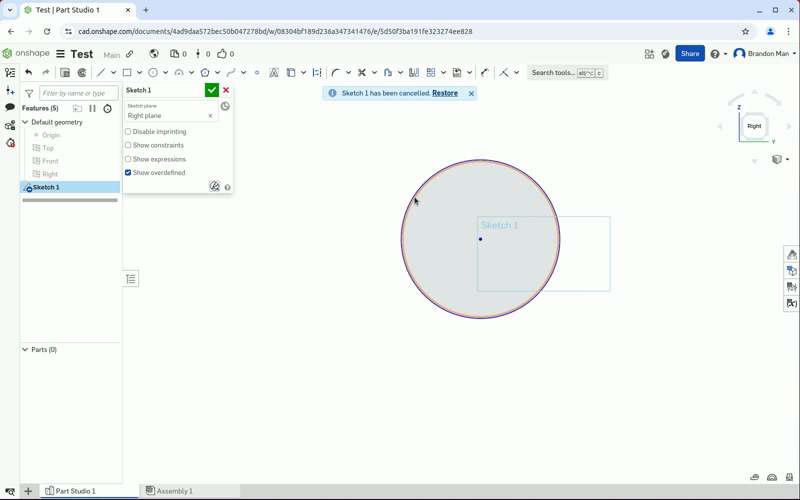
scroll(6)
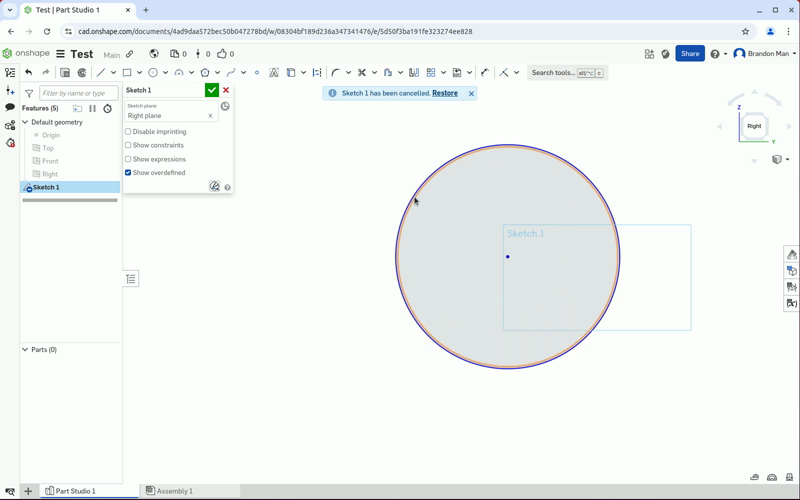
scroll(6)
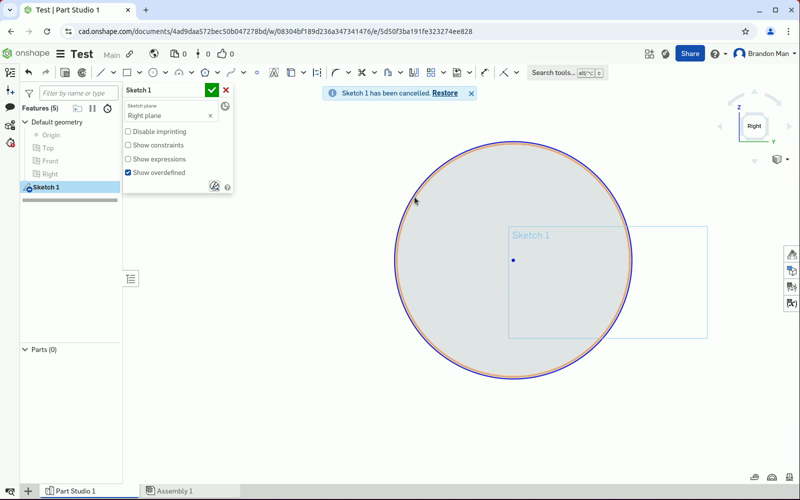
scroll(6)
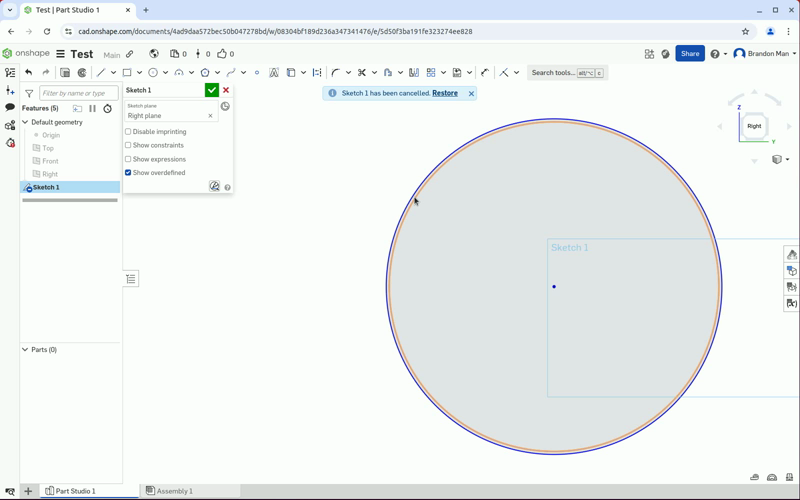
scroll(6)
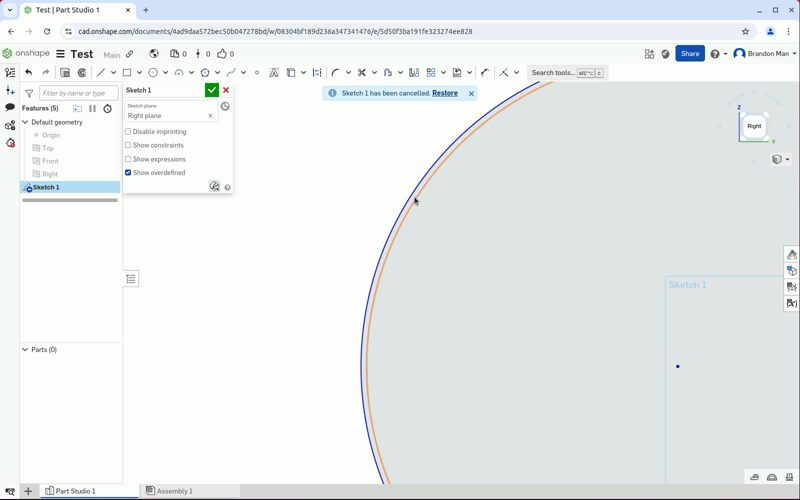
scroll(6)
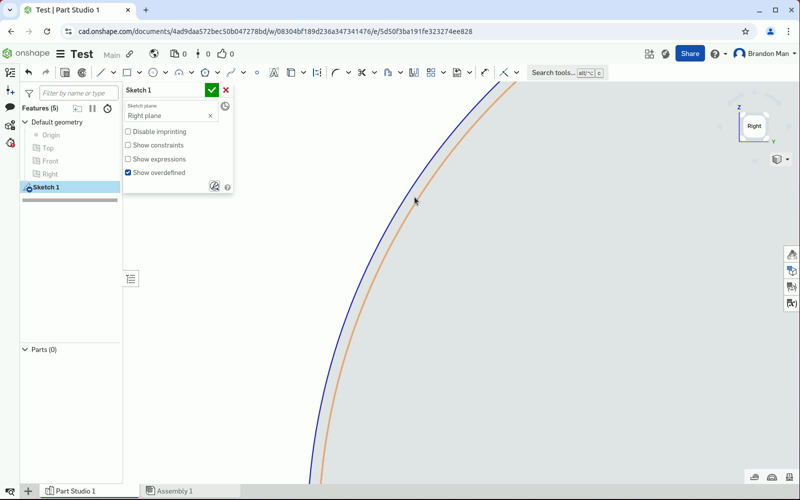
click(414, 196)
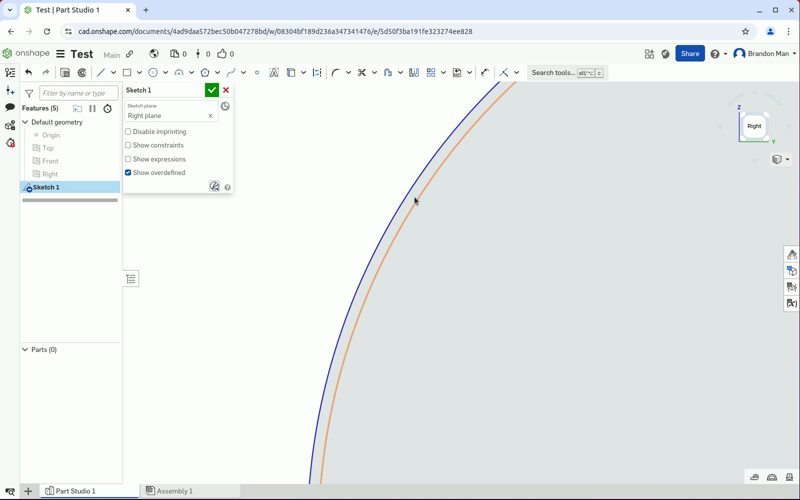
scroll(-6)
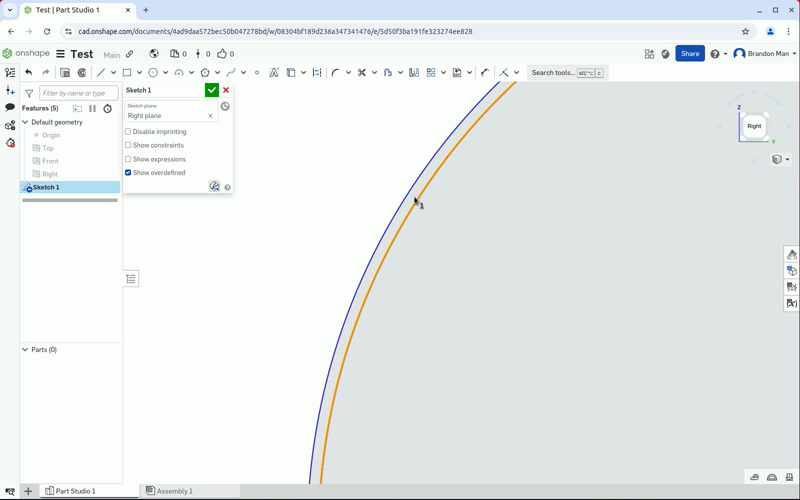
scroll(-6)
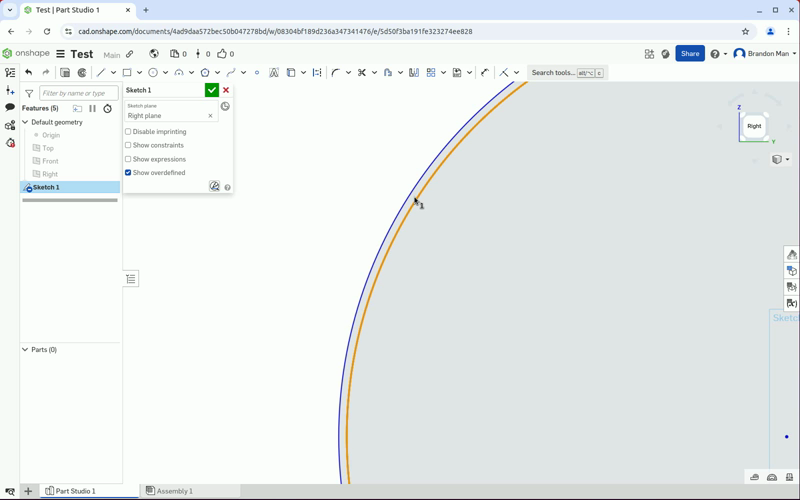
scroll(-6)
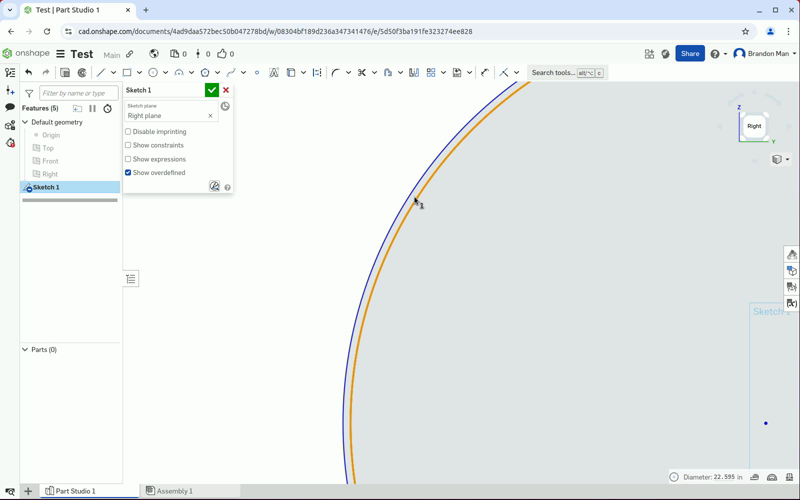
scroll(-6)
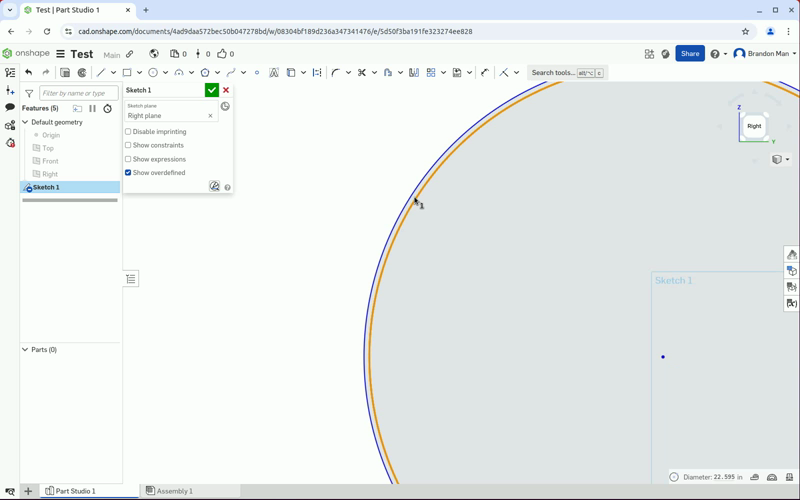
scroll(-6)
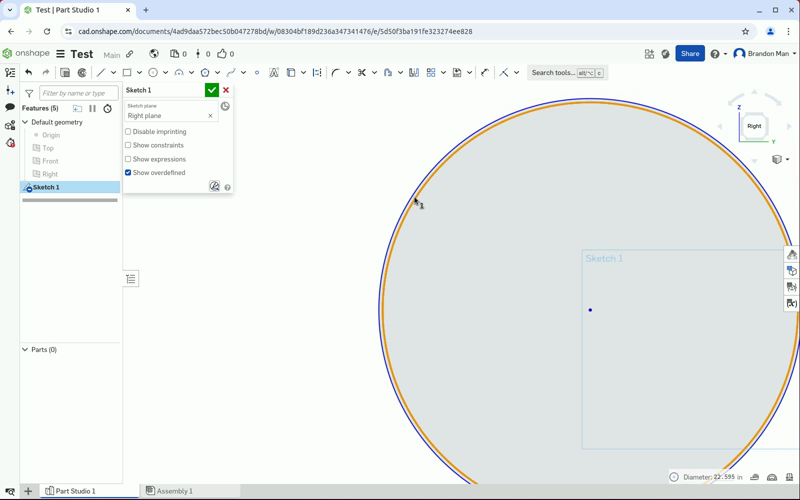
scroll(-6)
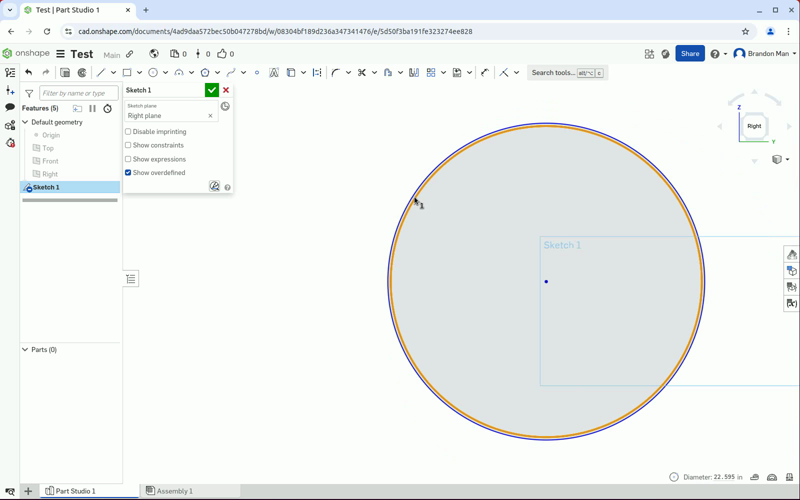
scroll(-6)
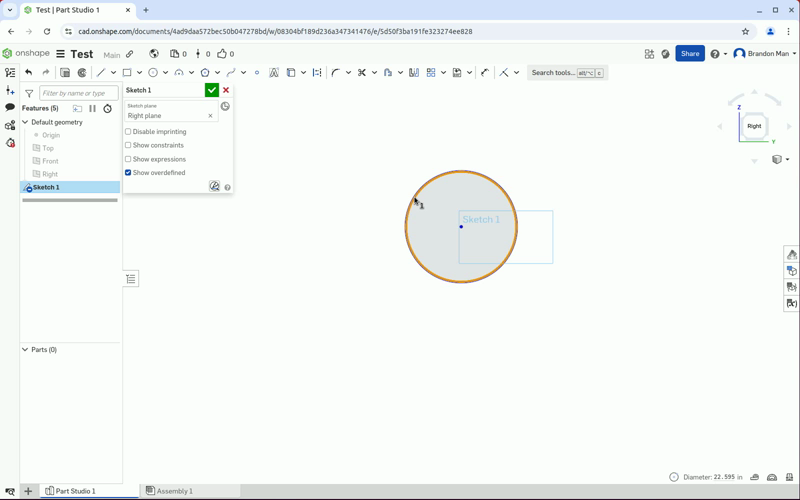
mouse_move(73, 352)
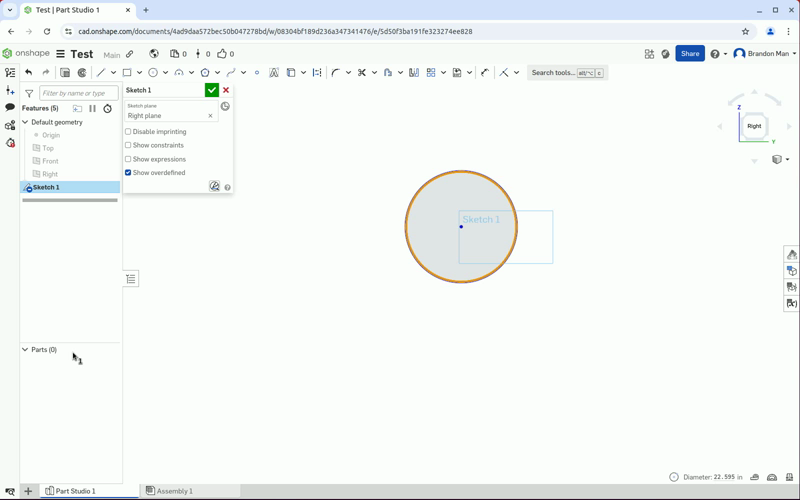
key(shift+y)
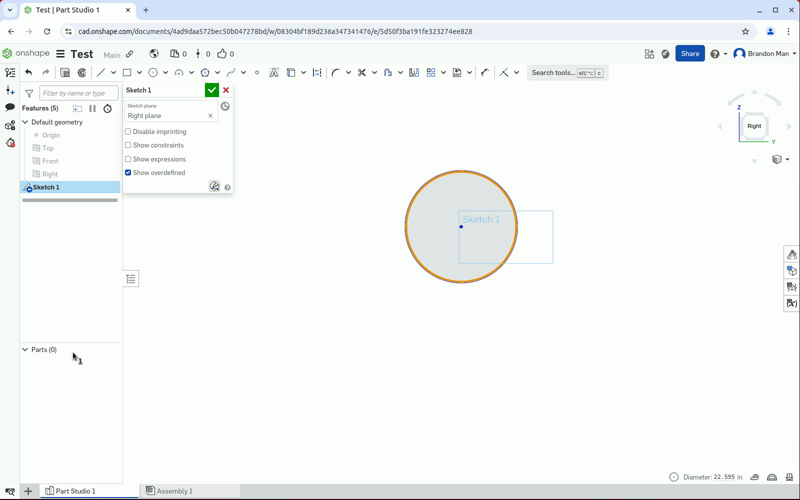
key(shift+e)
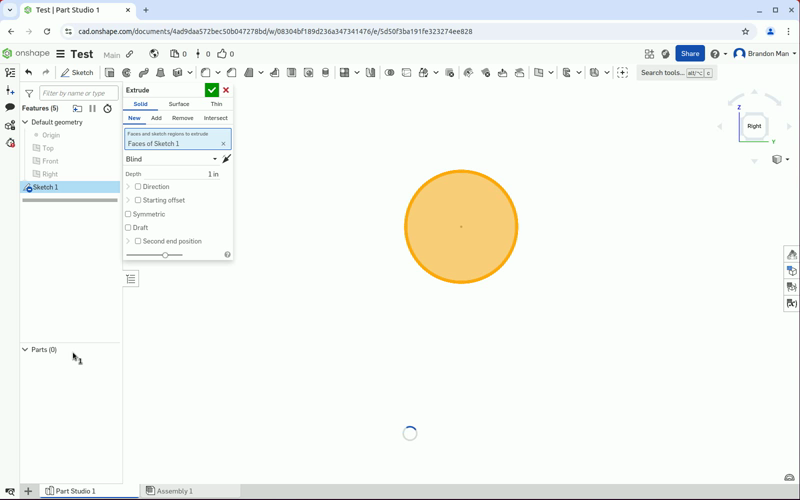
mouse_move(143, 106)
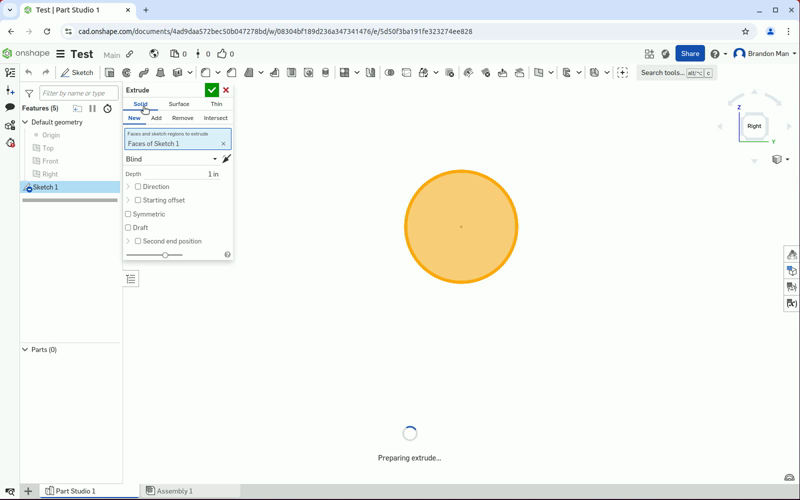
click(143, 106)
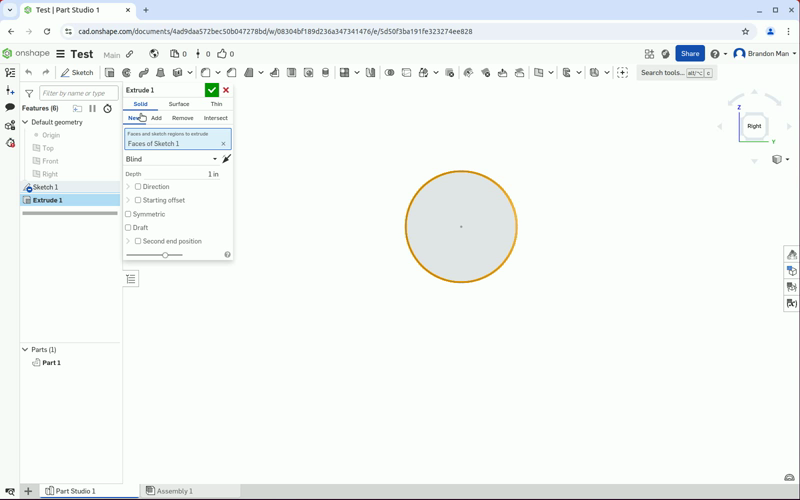
mouse_move(137, 120)
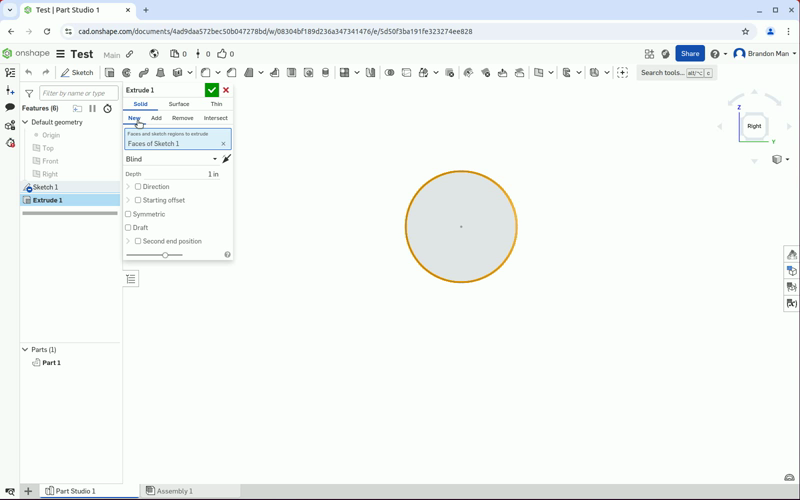
click(137, 120)
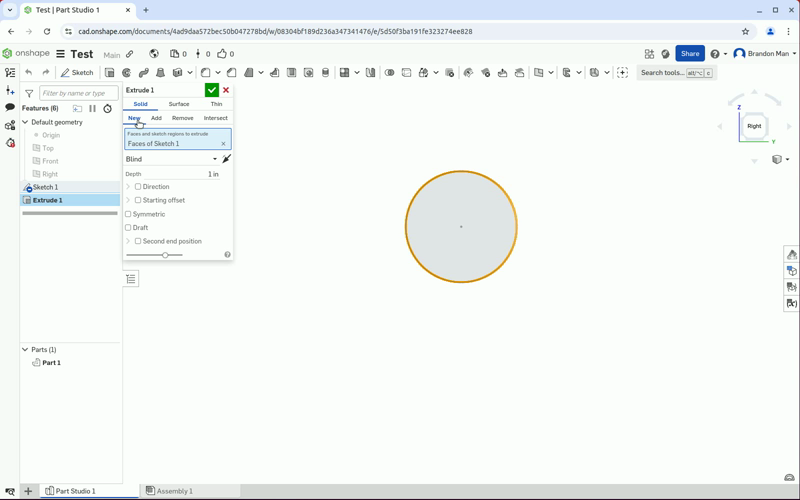
key(tab, 4)
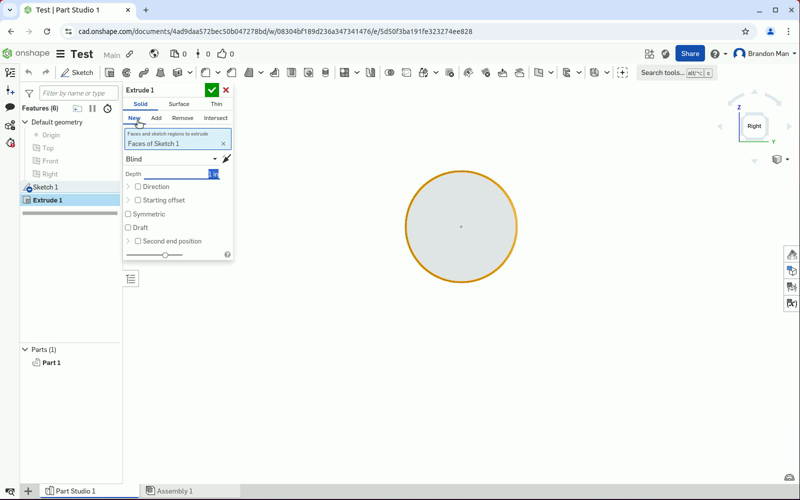
text(9.148)
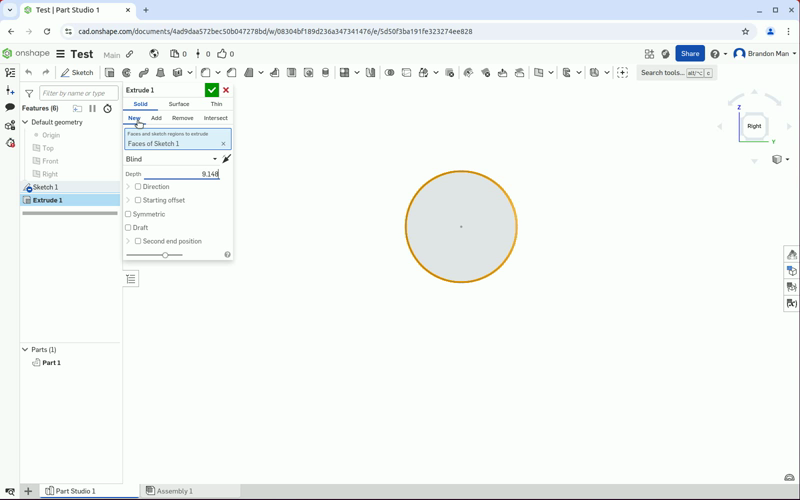
key(tab, 3)
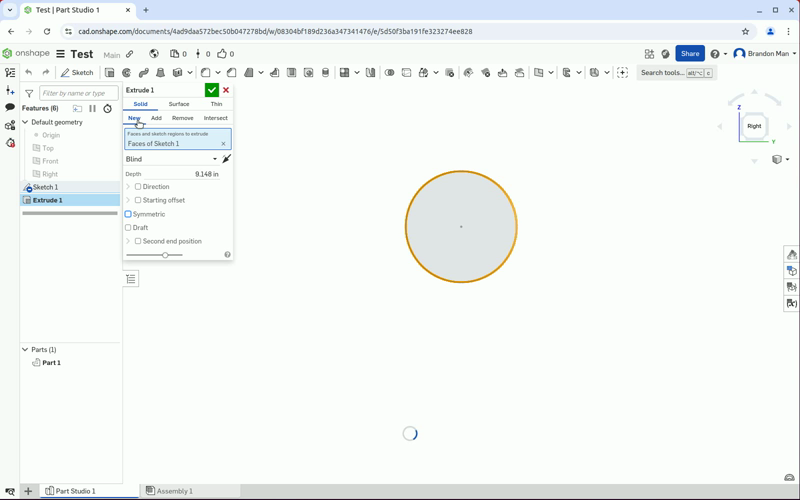
key(space)
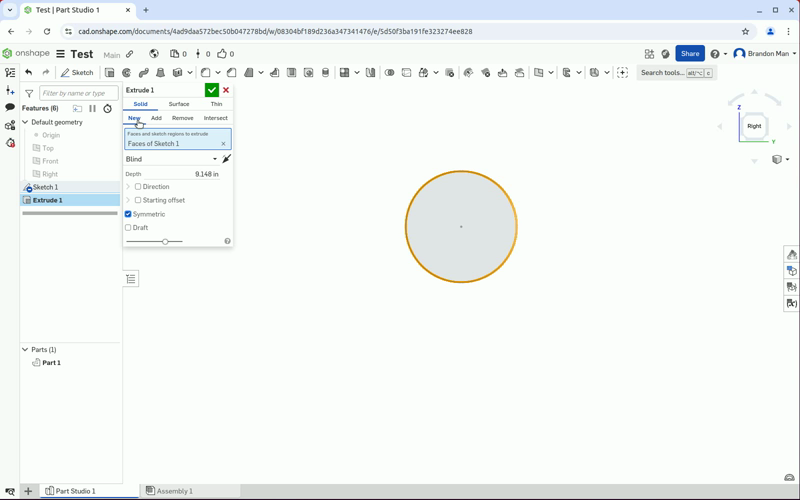
key(enter)
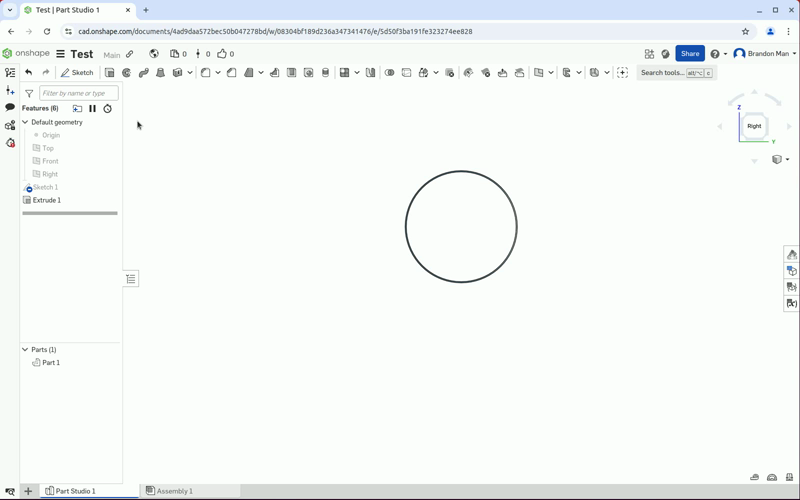
key(shift+h)
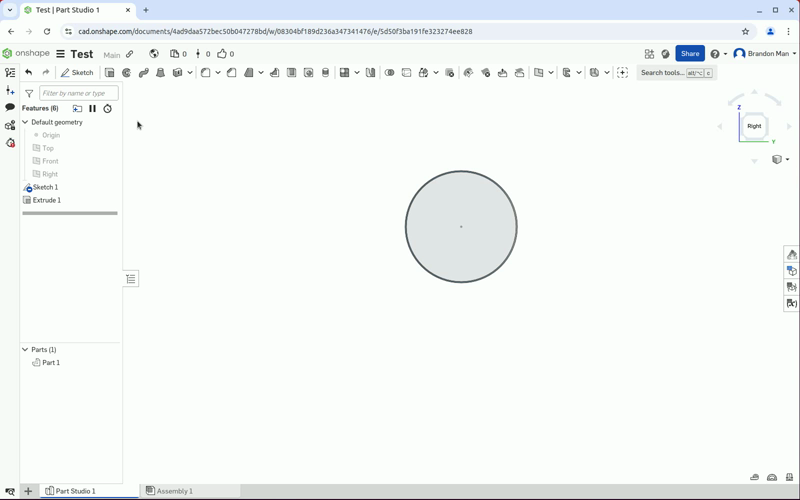
key(shift+h)
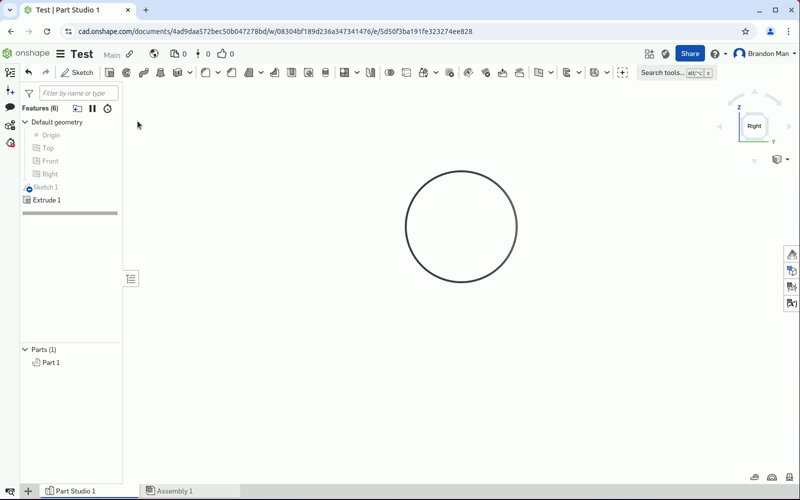
mouse_move(73, 189)
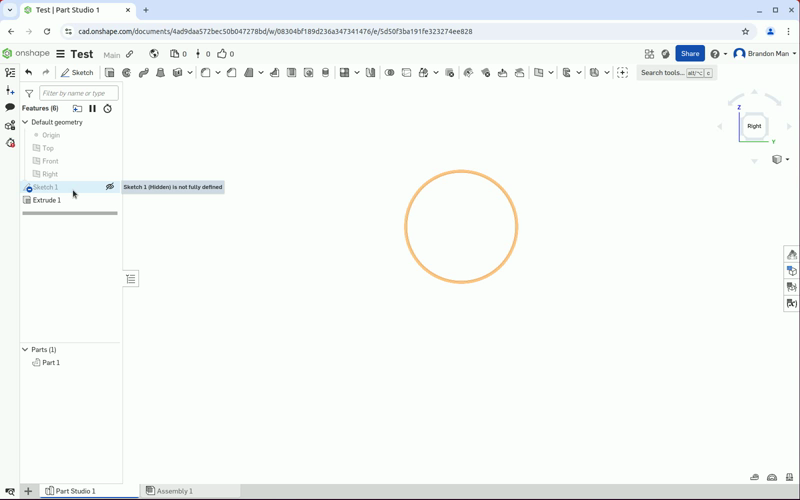
click(73, 189)
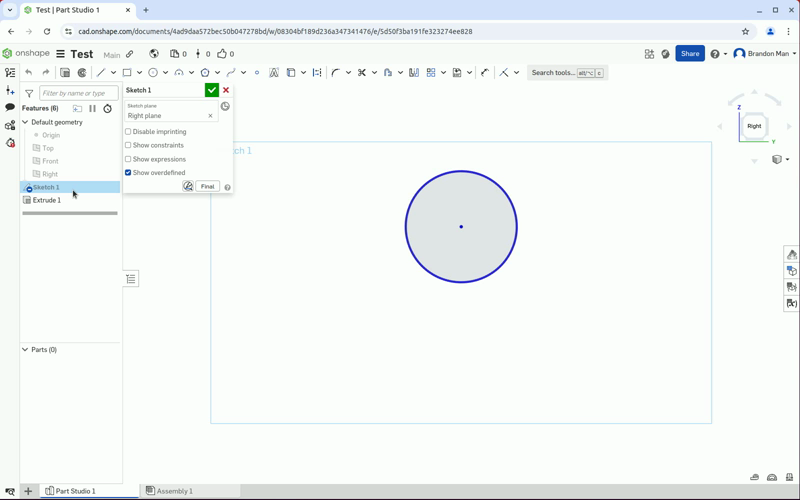
mouse_move(229, 92)
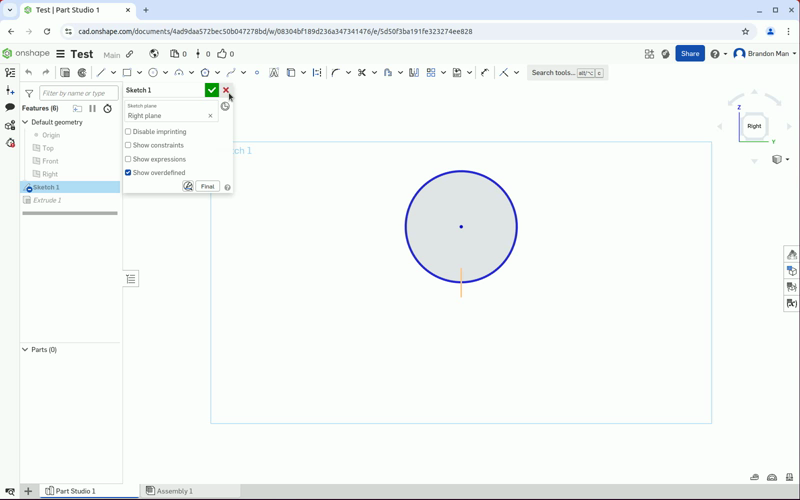
click(229, 92)
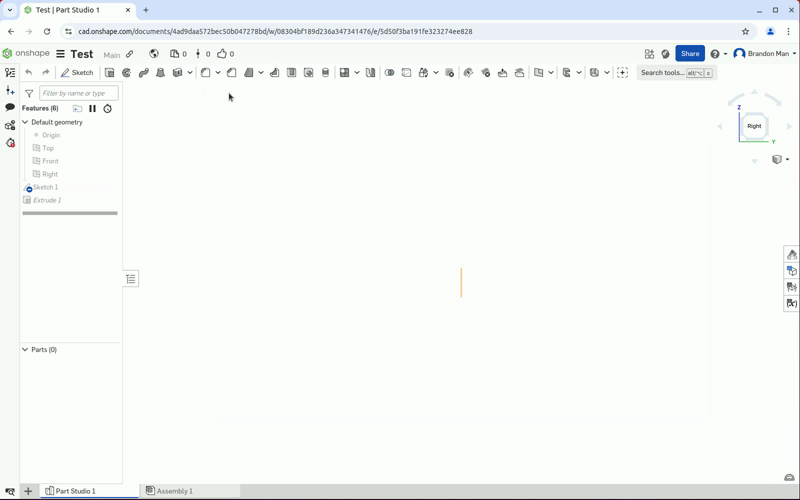
mouse_move(73, 352)
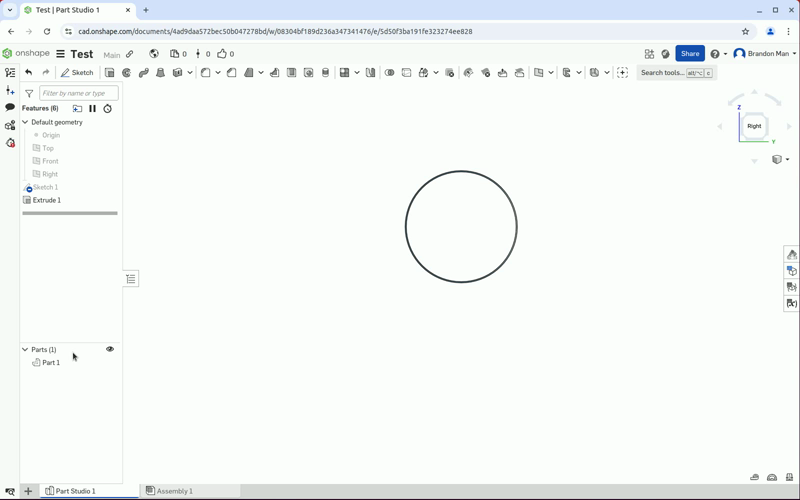
key(y)
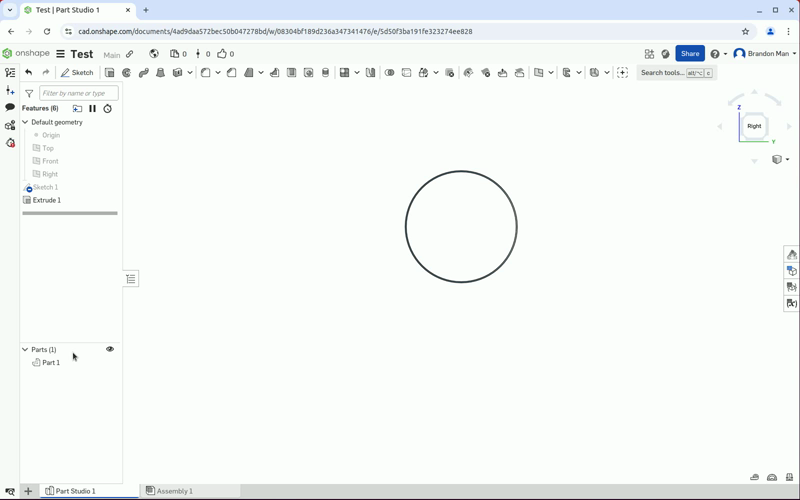
key(shift+p)
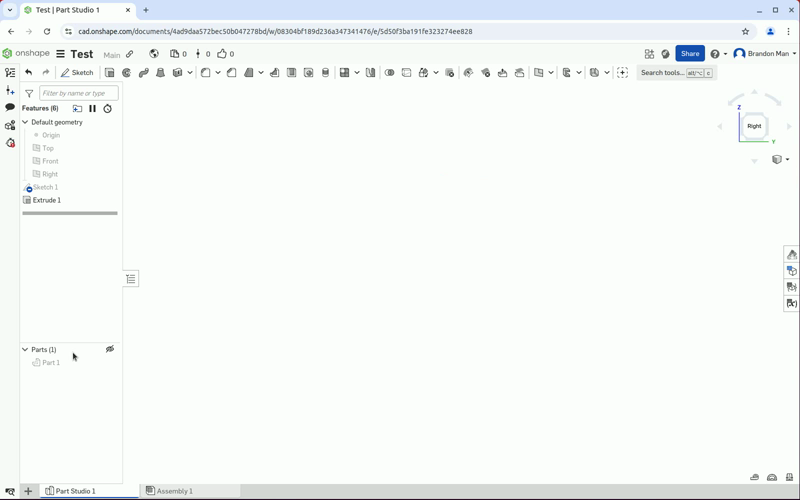
key(space)
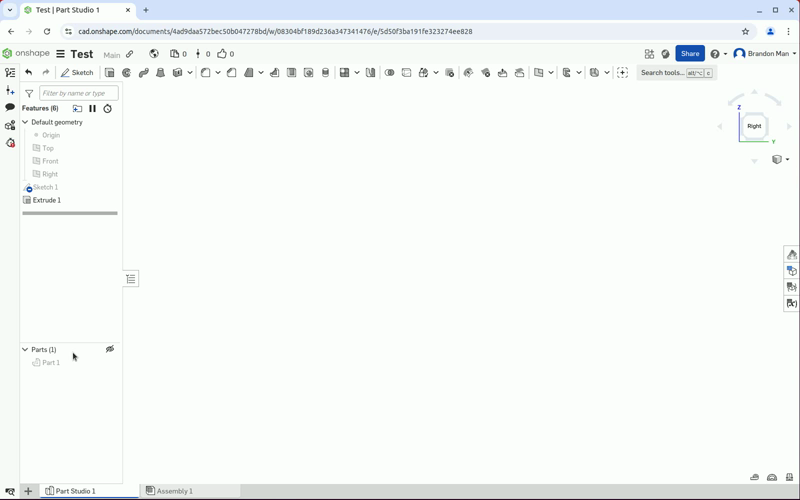
key_down(shift)
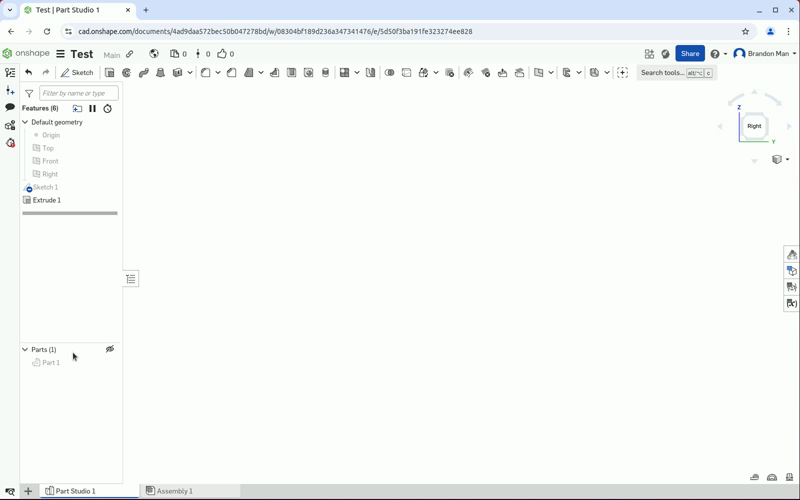
key(right)
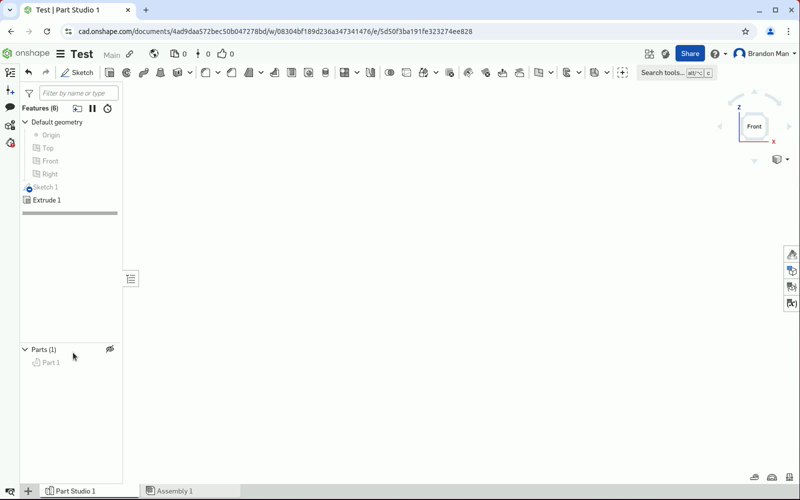
key_up(shift)
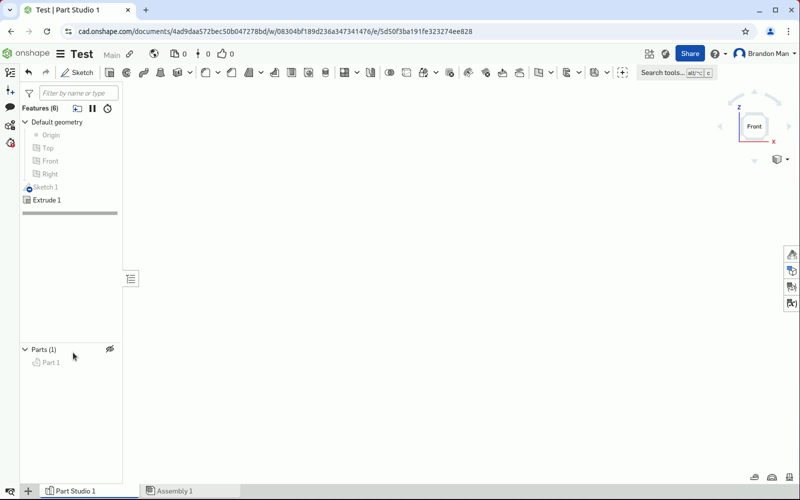
mouse_move(73, 352)
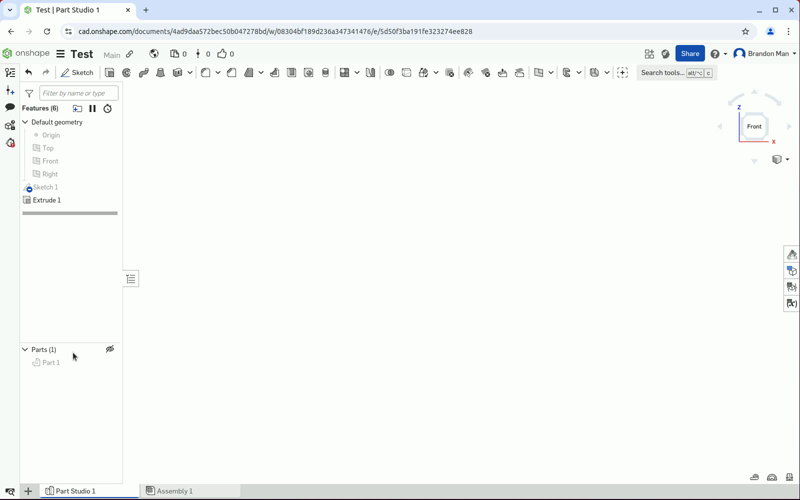
key(shift+y)
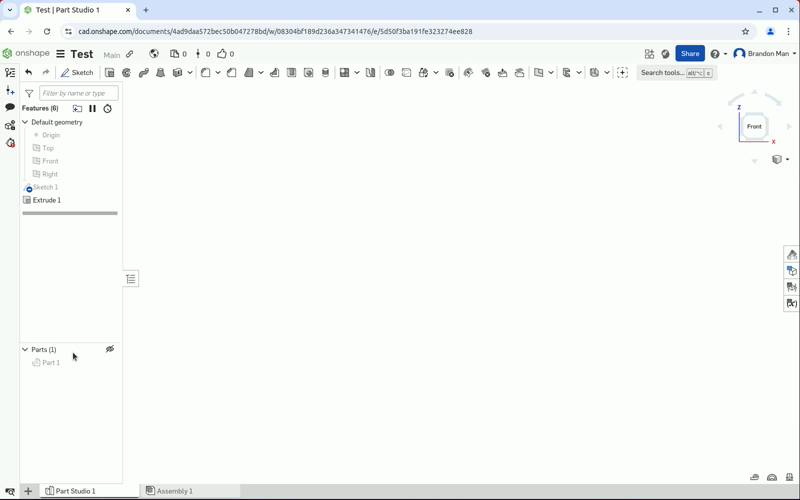
key(shift+s)
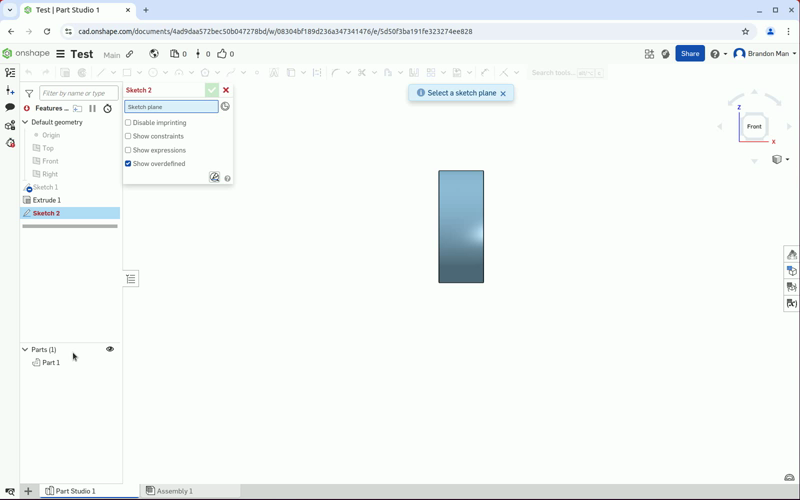
mouse_move(73, 163)
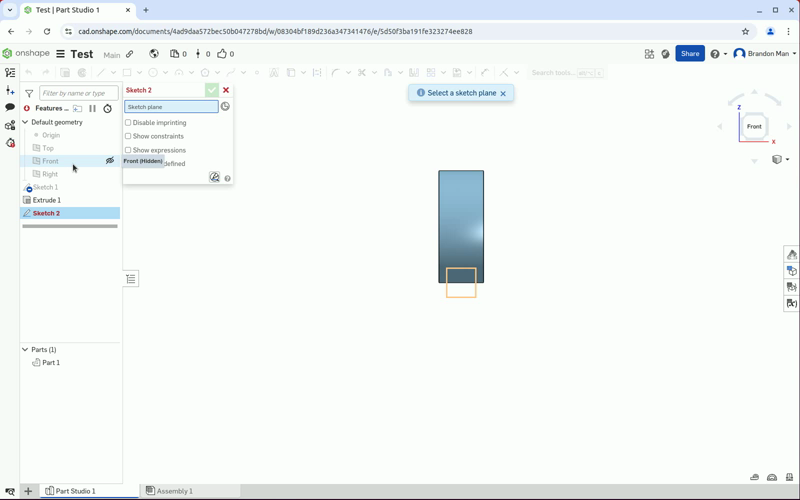
click(73, 163)
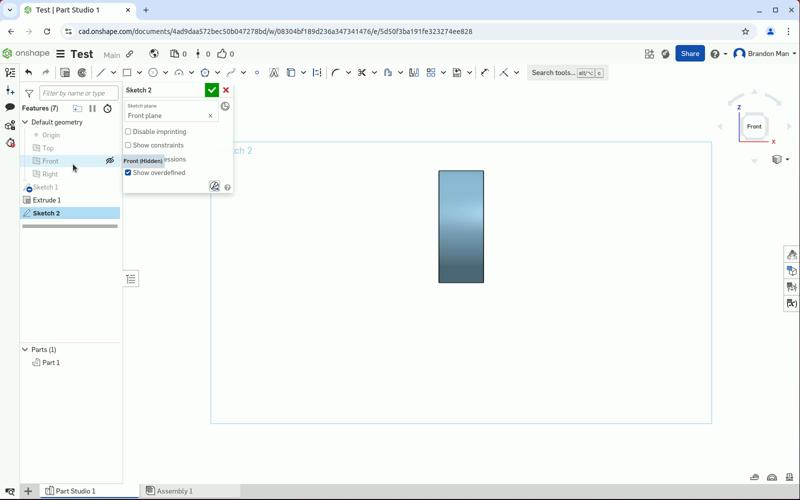
mouse_move(73, 352)
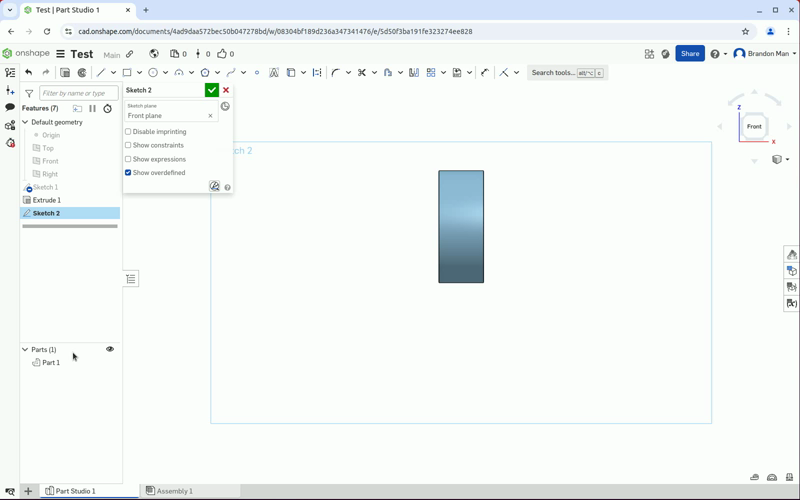
key(y)
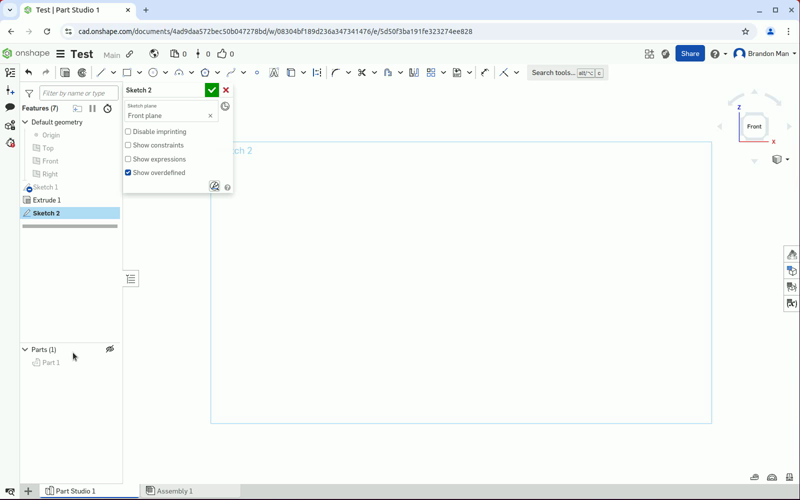
key(l)
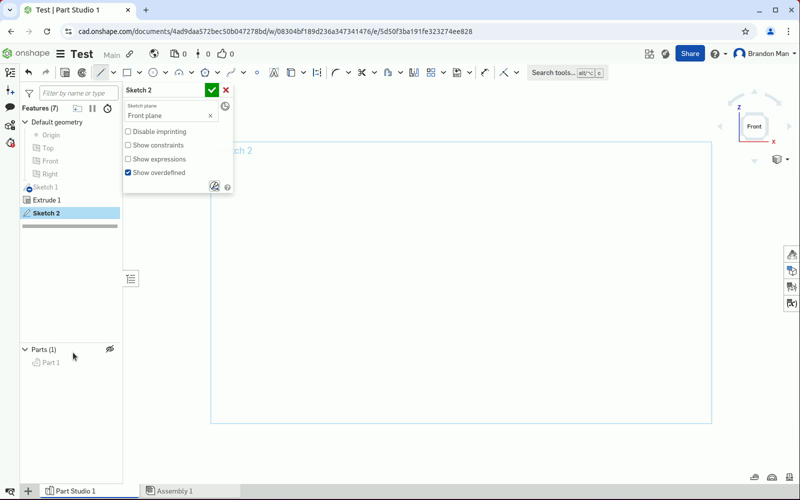
key_down(shift)
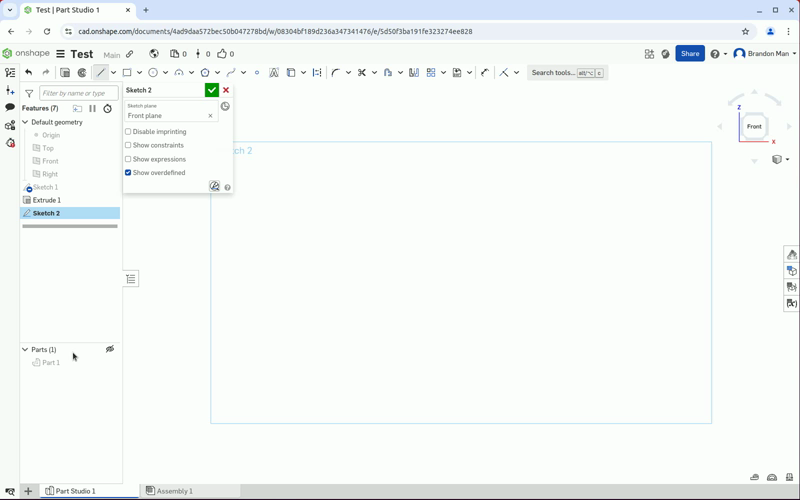
mouse_move(445, 303)
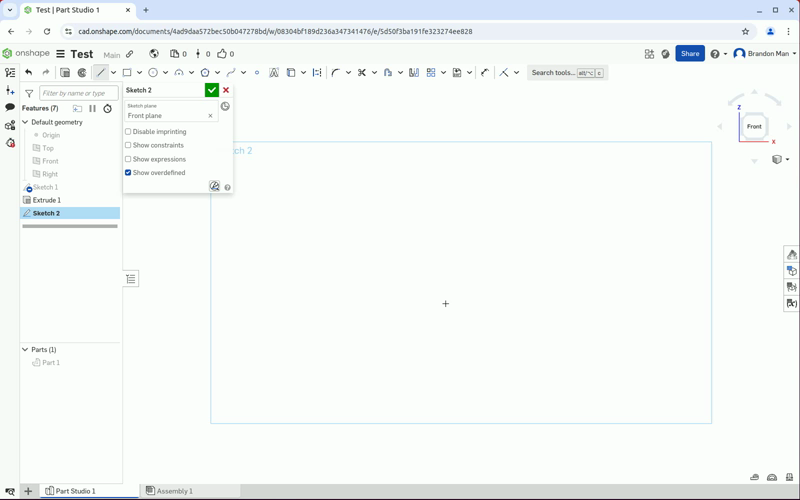
click(445, 303)
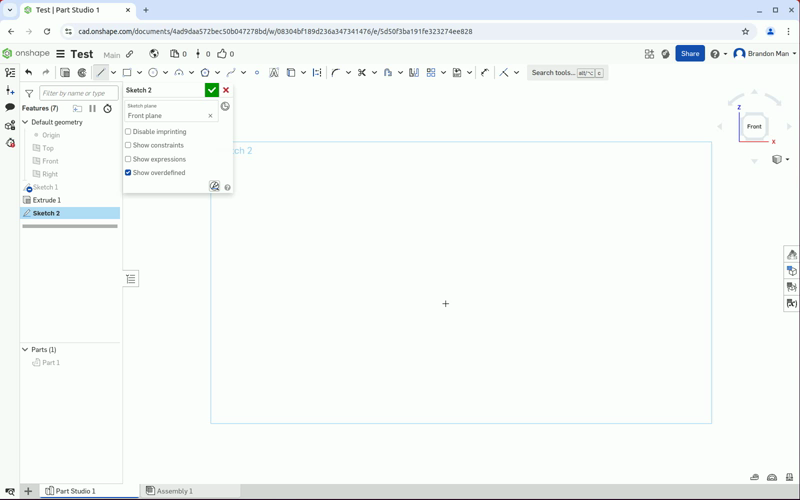
key_up(shift)
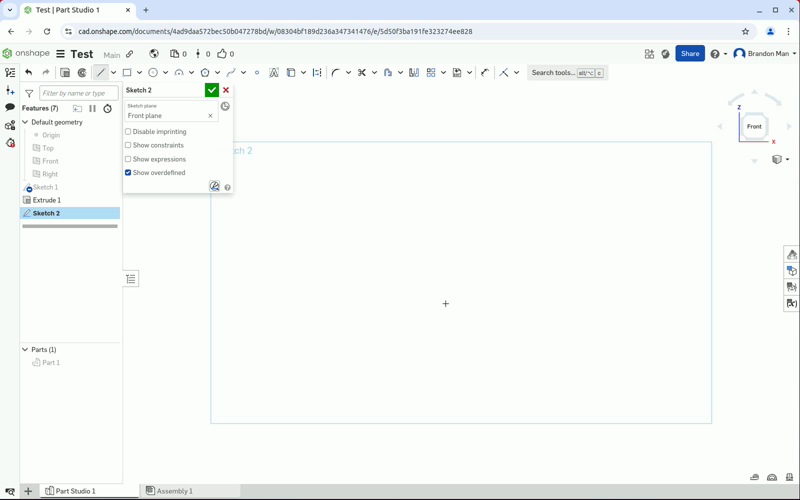
key_down(shift)
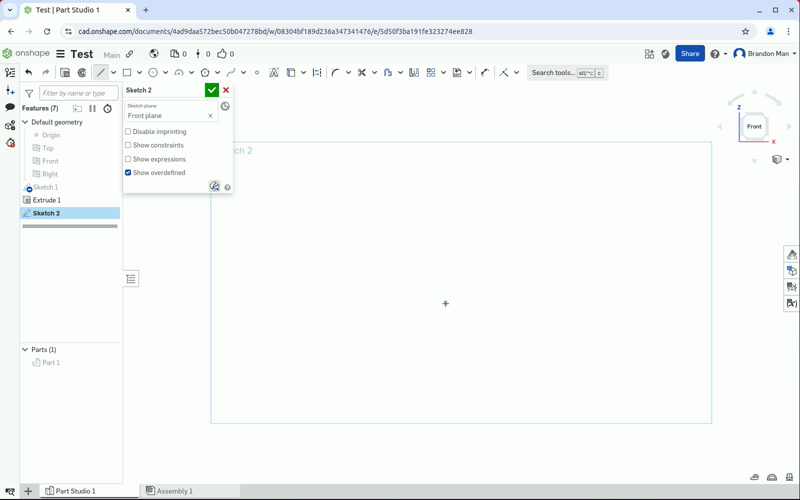
mouse_move(475, 303)
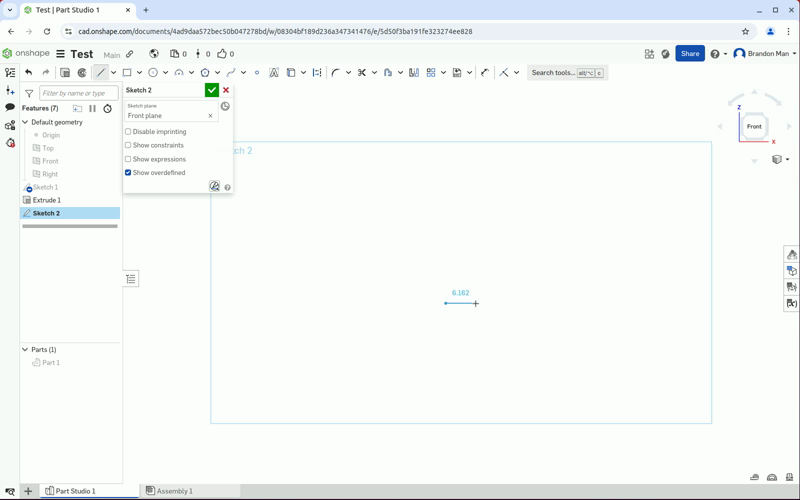
mouse_move(483, 303)
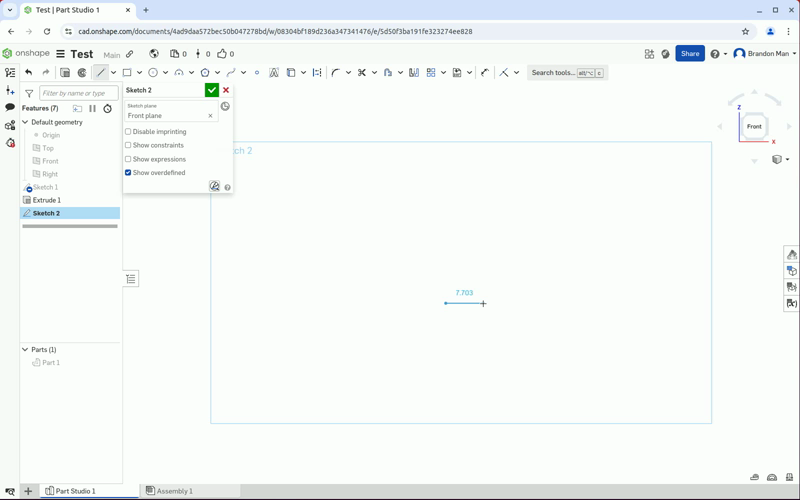
click(483, 303)
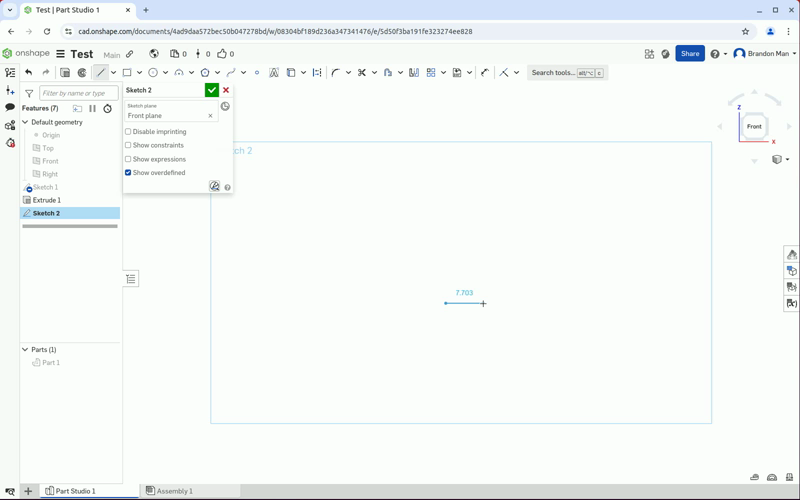
key_up(shift)
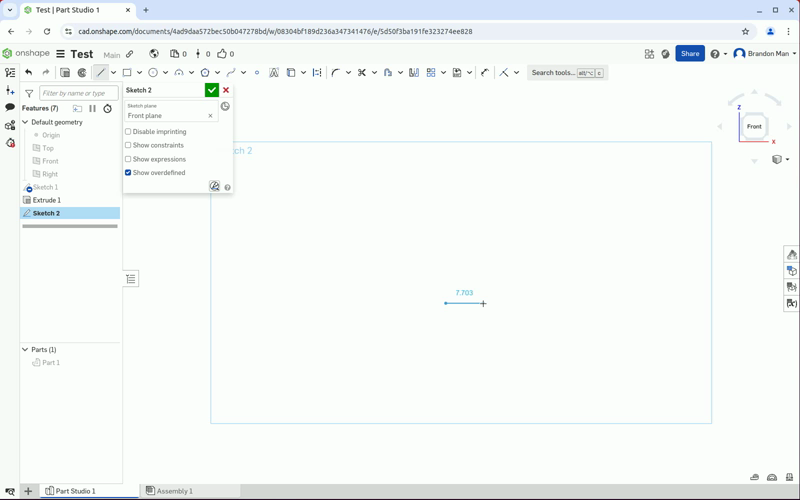
key_down(shift)
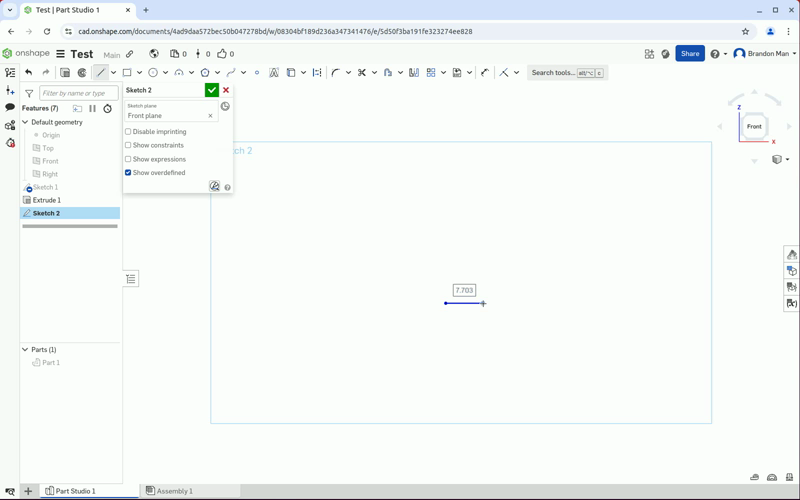
mouse_move(483, 170)
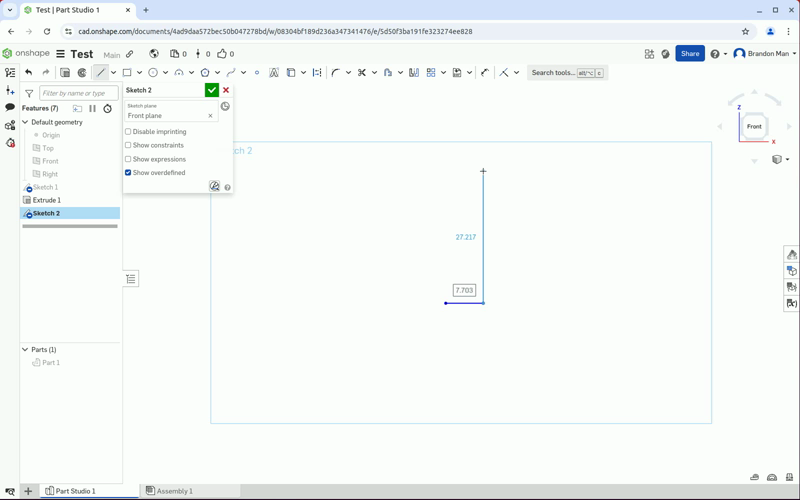
click(483, 170)
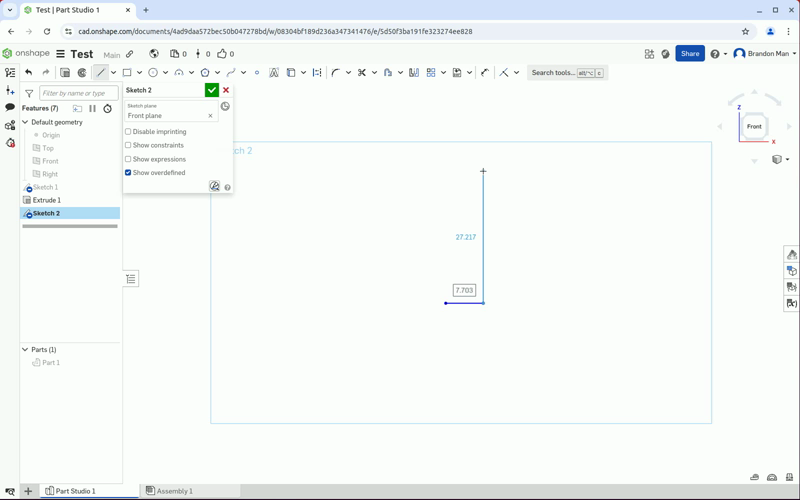
key_up(shift)
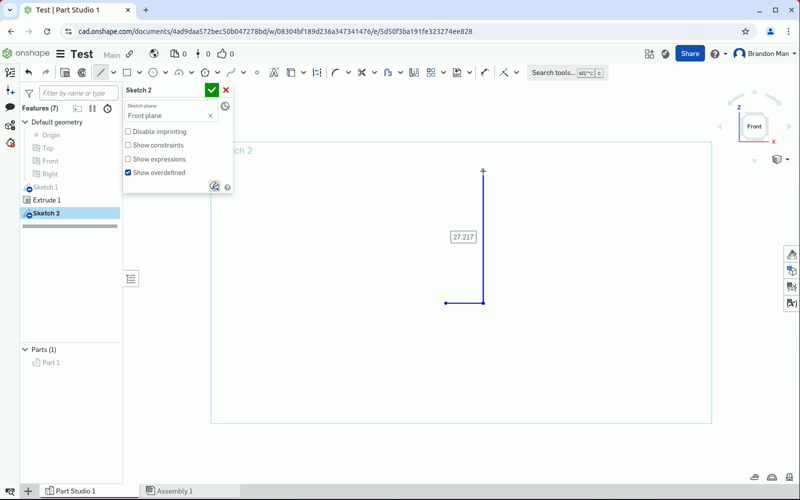
key_down(shift)
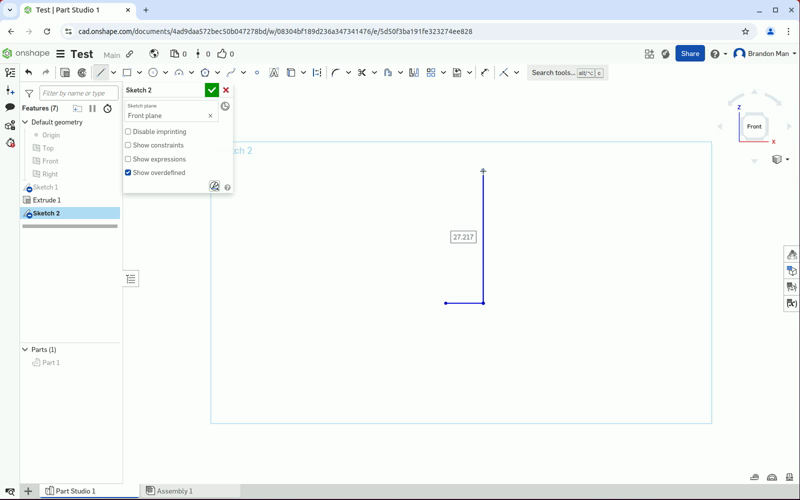
mouse_move(513, 170)
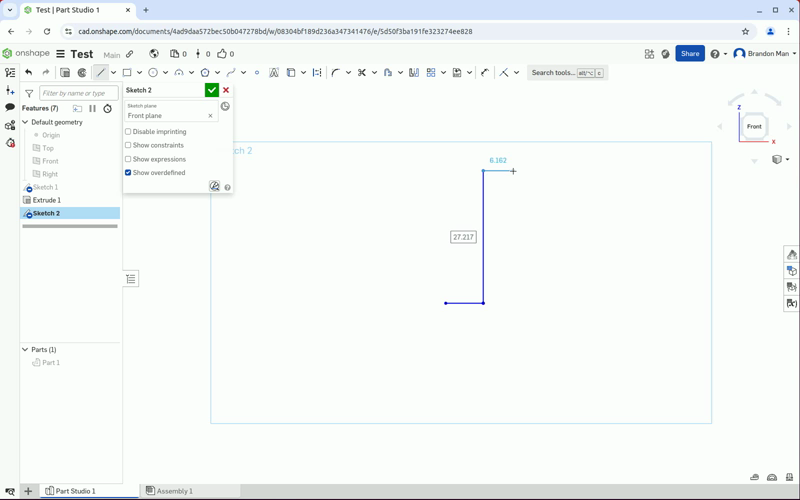
mouse_move(463, 170)
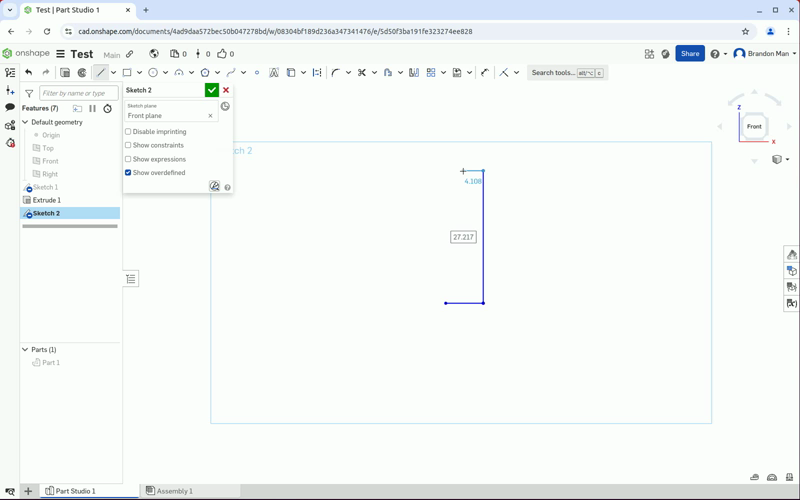
click(463, 170)
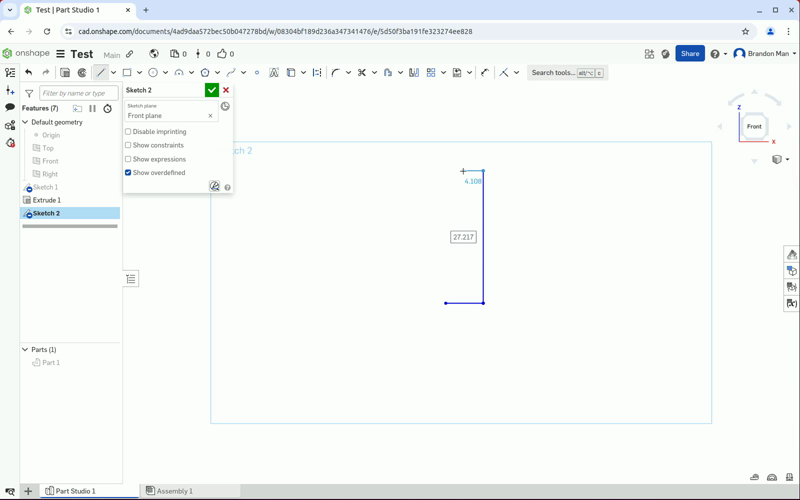
key_up(shift)
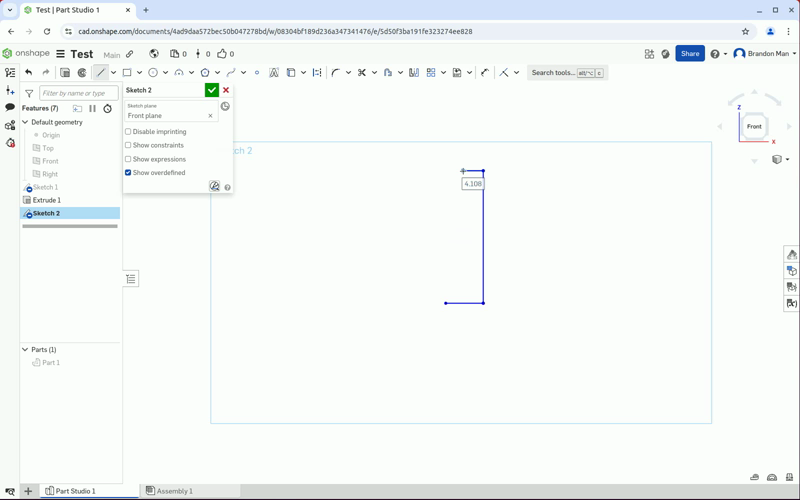
key_down(shift)
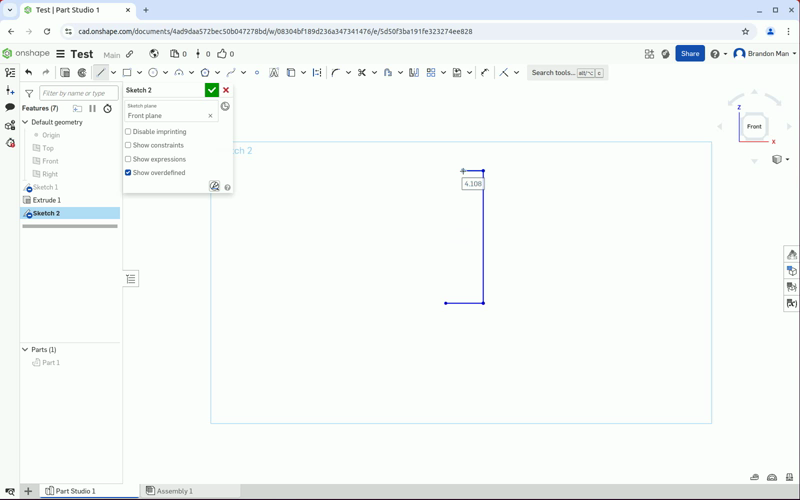
mouse_move(445, 303)
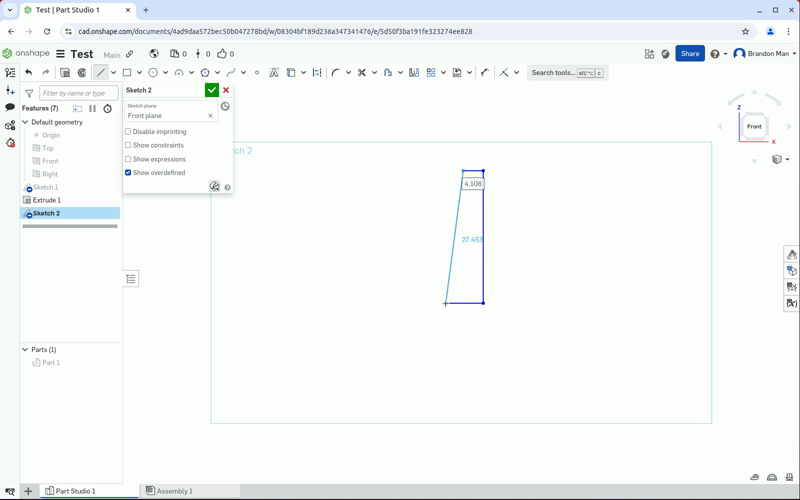
key_up(shift)
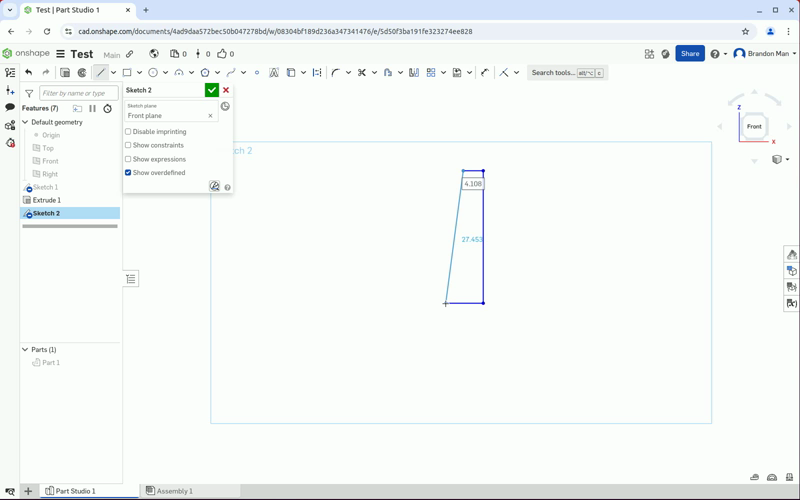
click(445, 303)
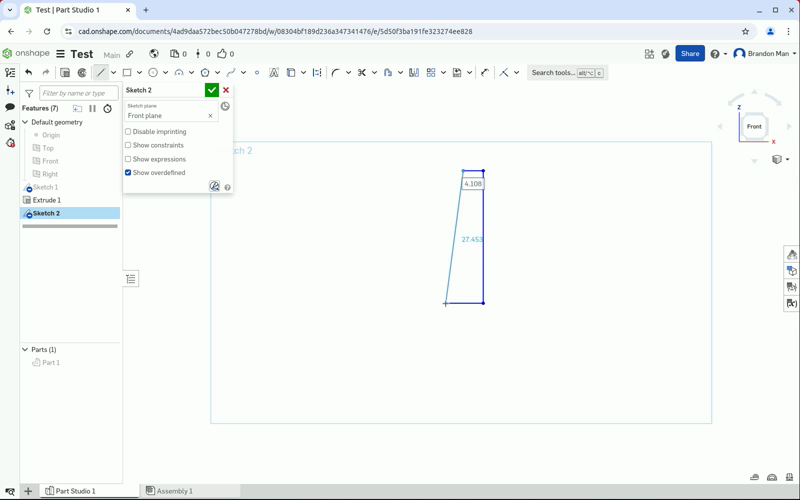
key(esc)
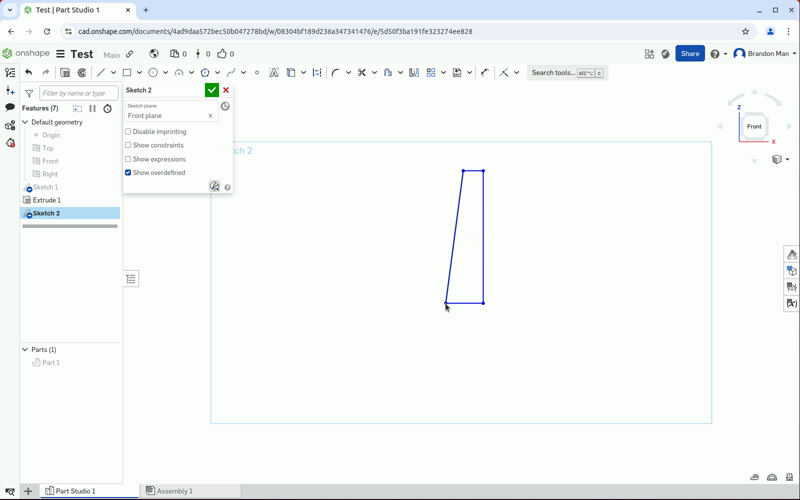
mouse_move(479, 189)
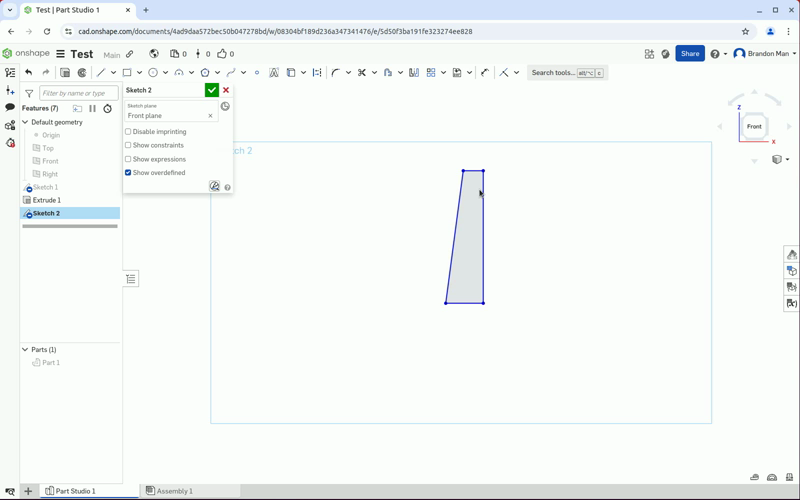
click(479, 189)
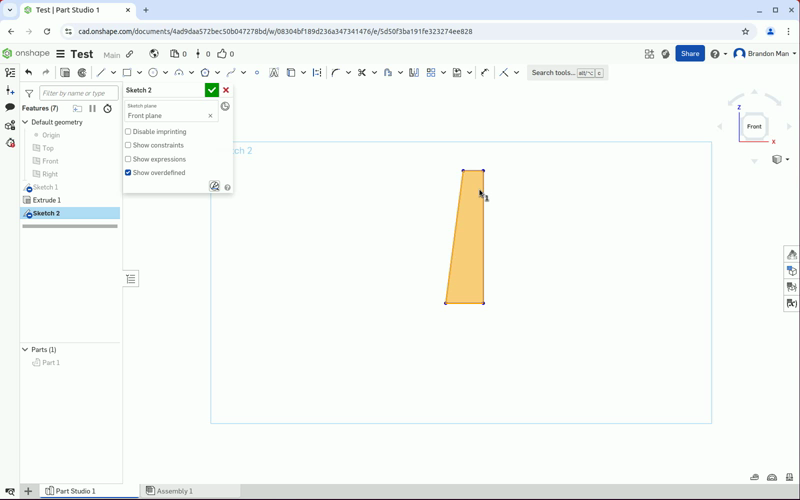
mouse_move(73, 352)
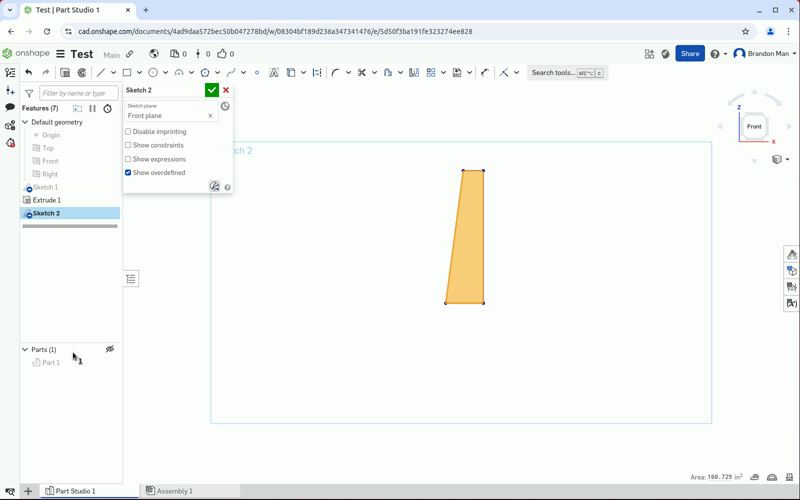
key(shift+y)
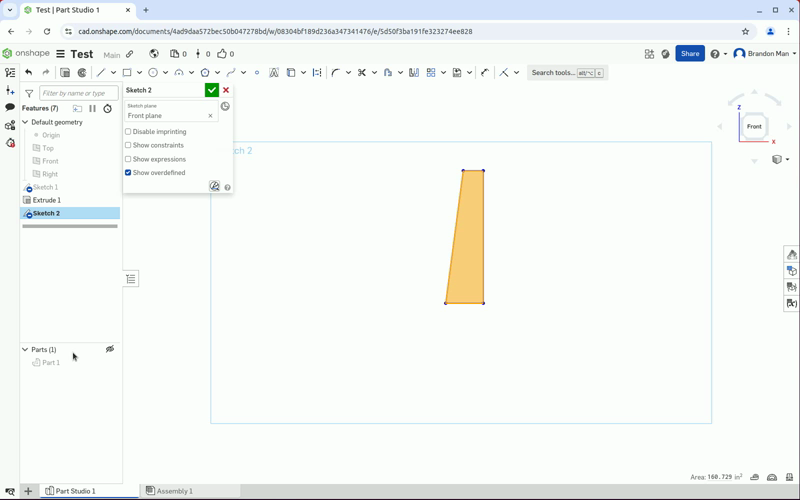
key(shift+e)
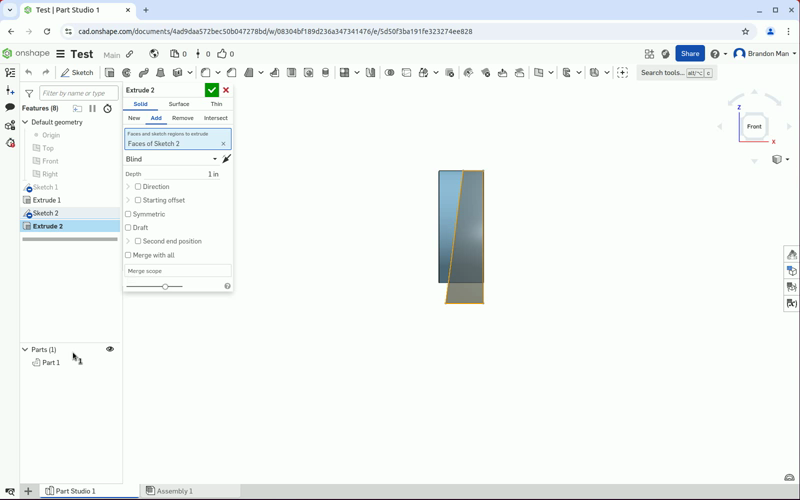
mouse_move(143, 106)
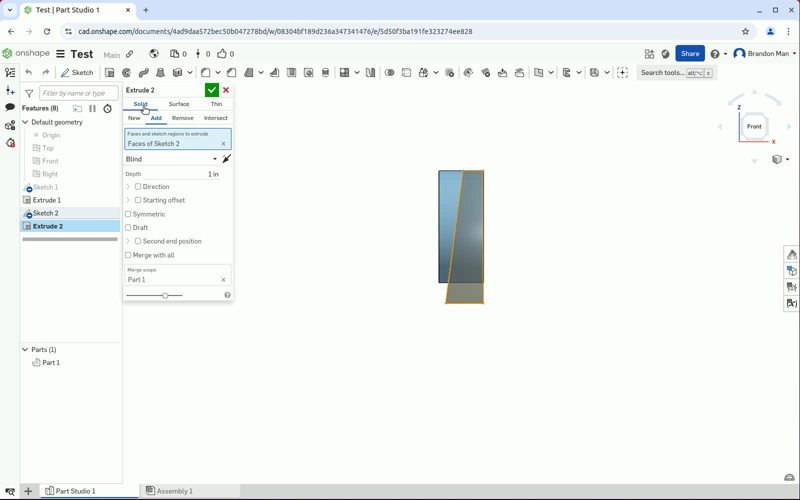
click(143, 106)
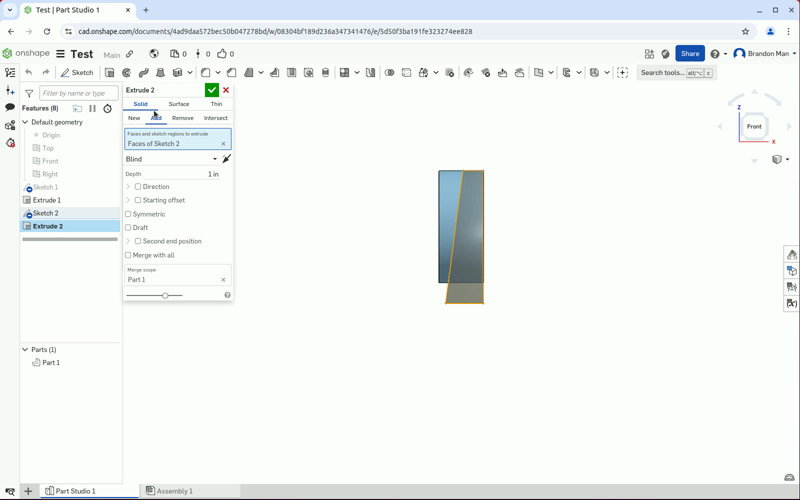
mouse_move(186, 120)
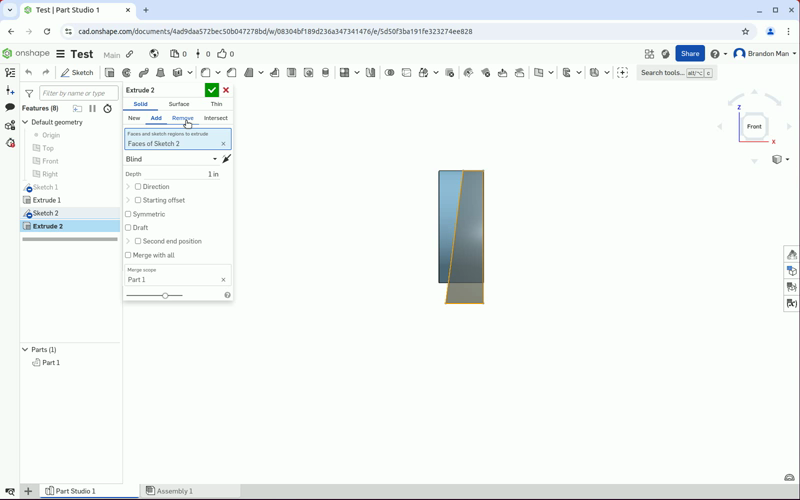
click(186, 120)
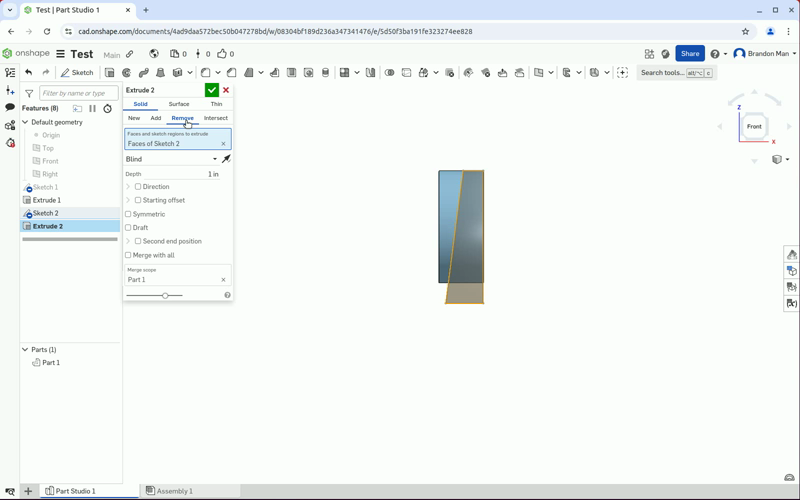
key(tab, 4)
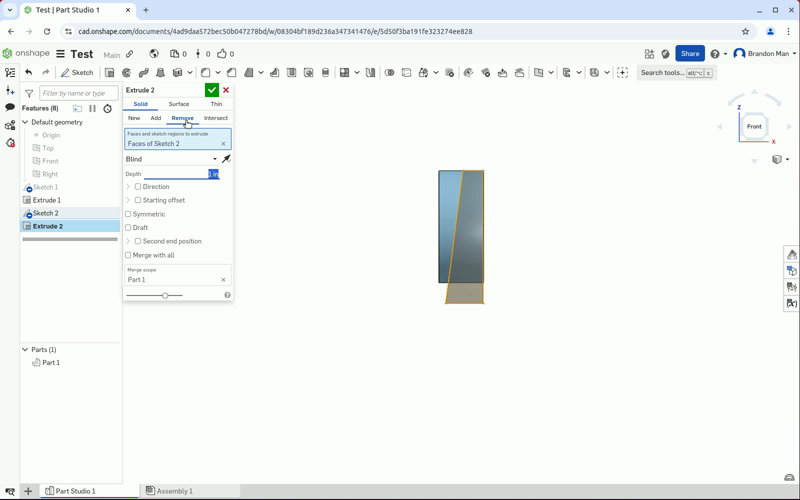
text(38.514)
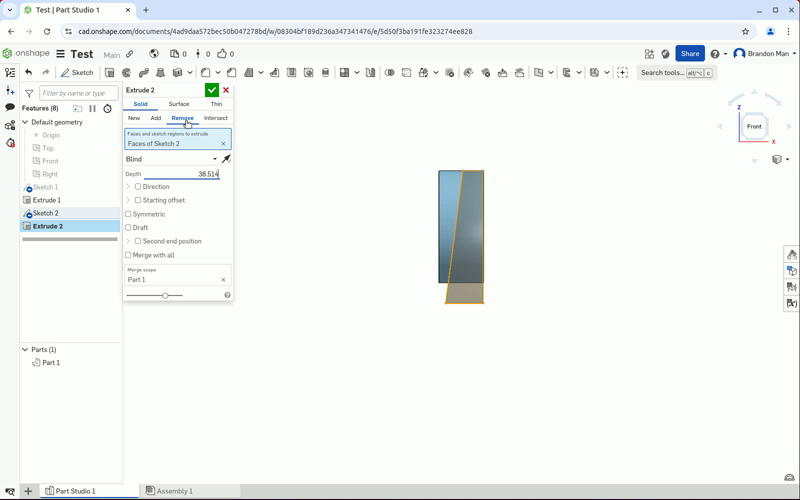
key(tab, 3)
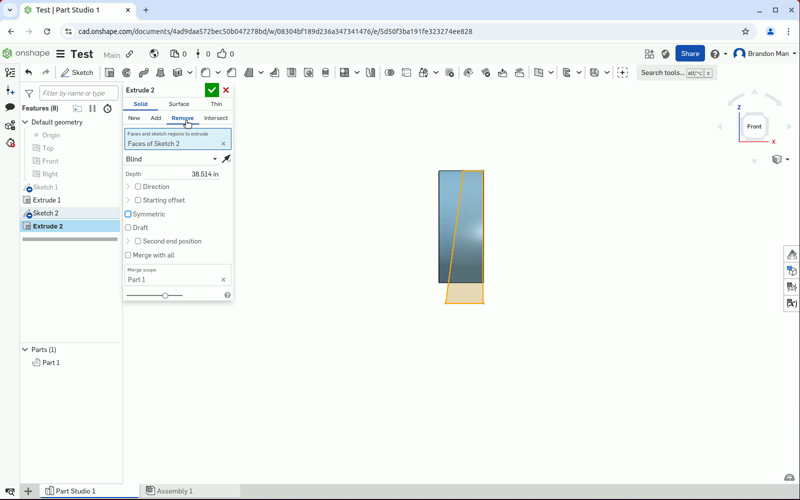
key(space)
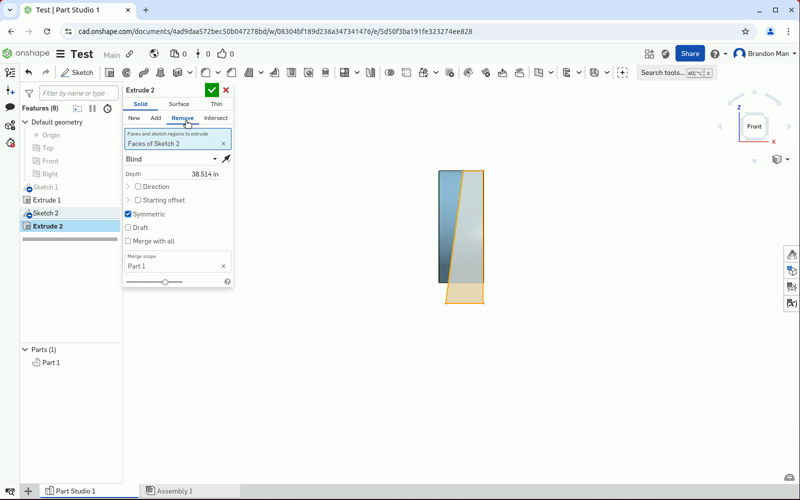
key(tab, 2)
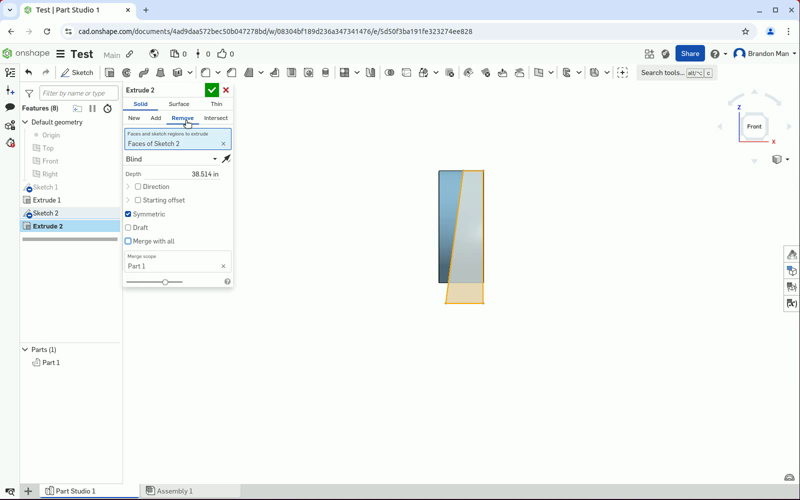
key(space)
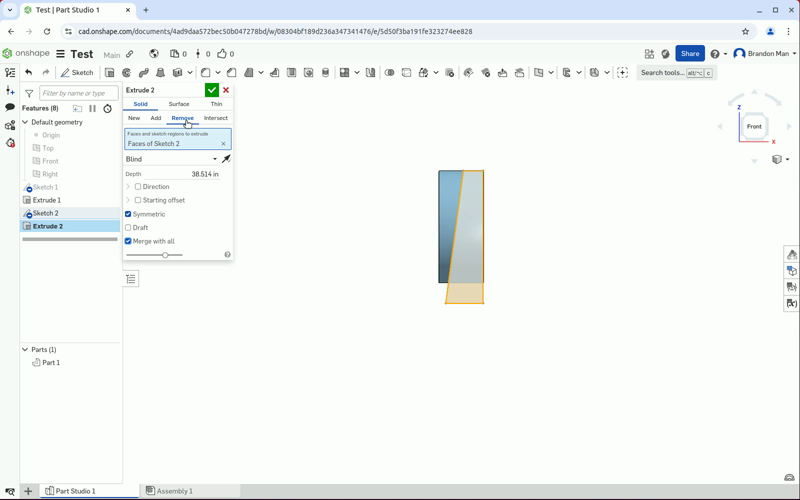
key(enter)
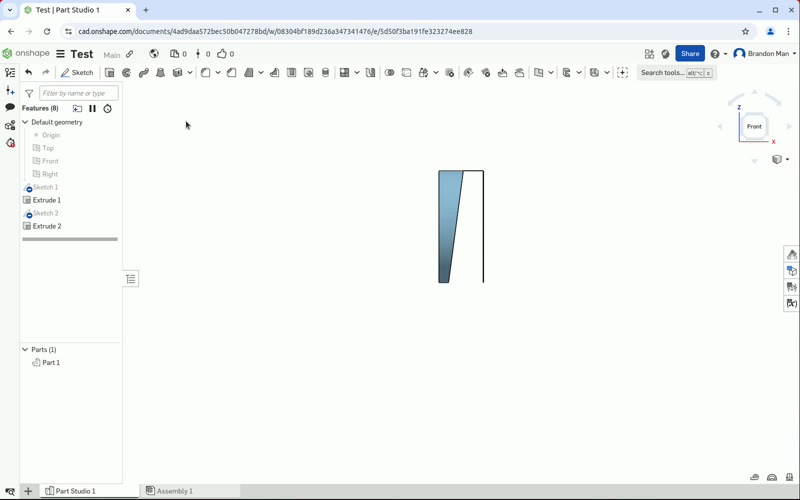
key(shift+h)
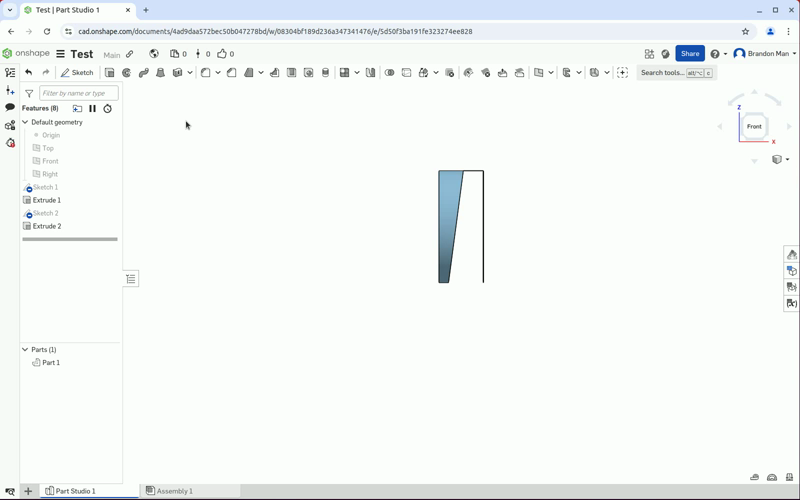
key(shift+h)
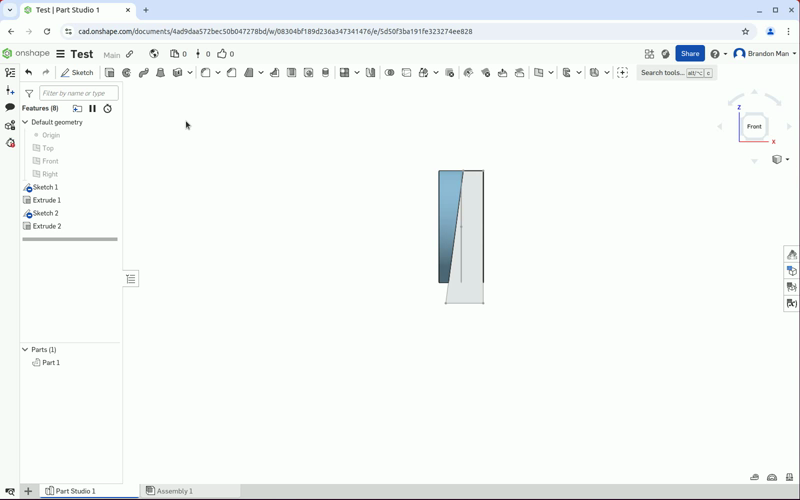
key(shift+7)
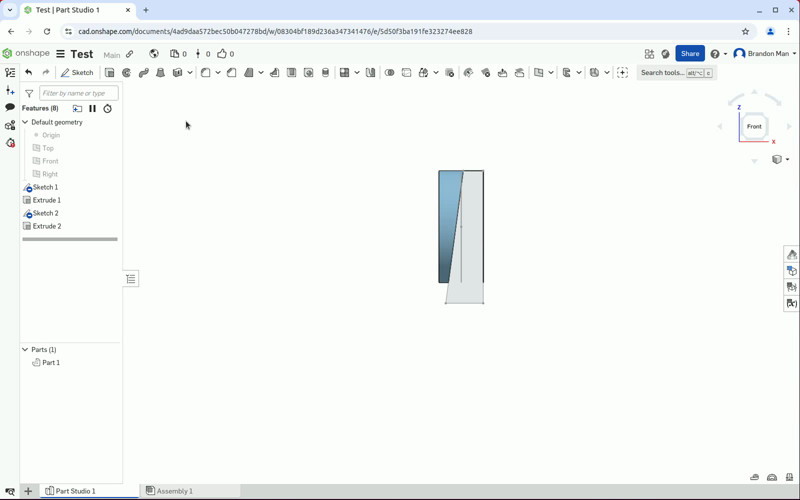
key(left, 2)
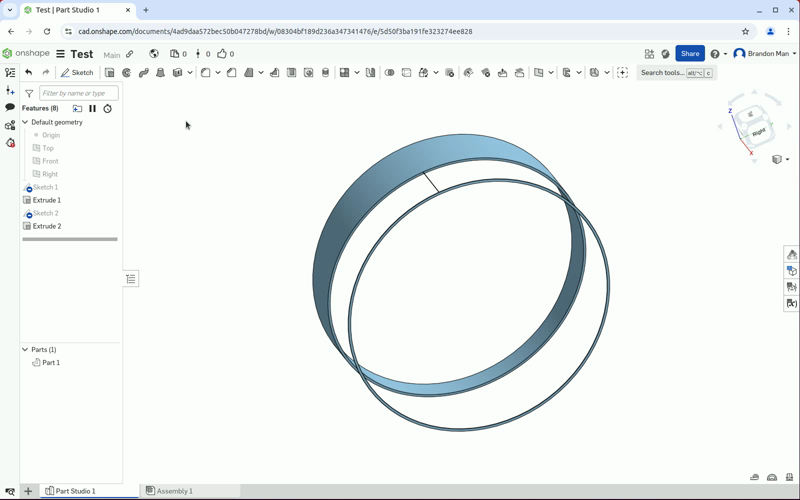
key(down, 2)
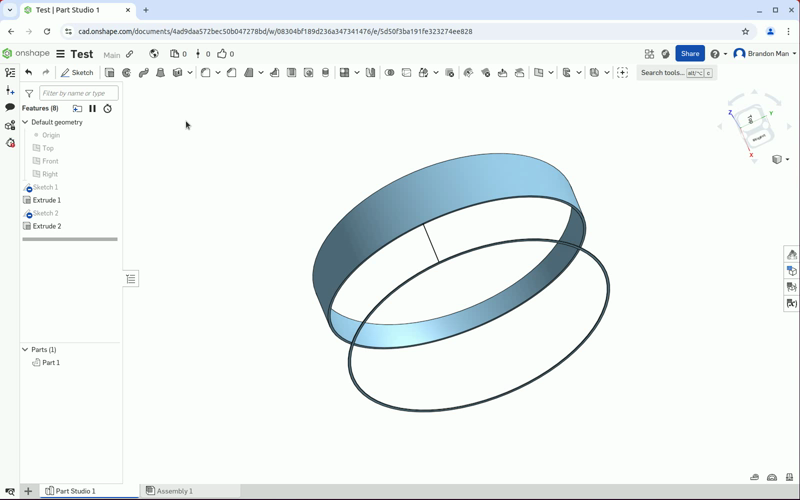
key(up, 2)
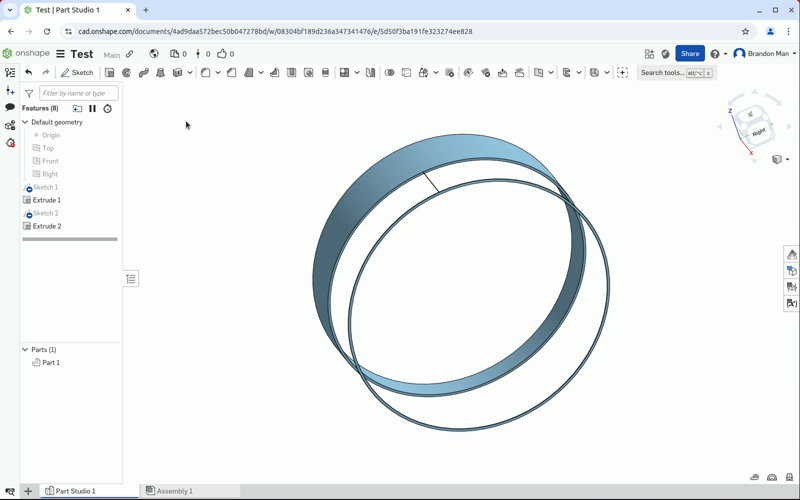
key(right, 2)
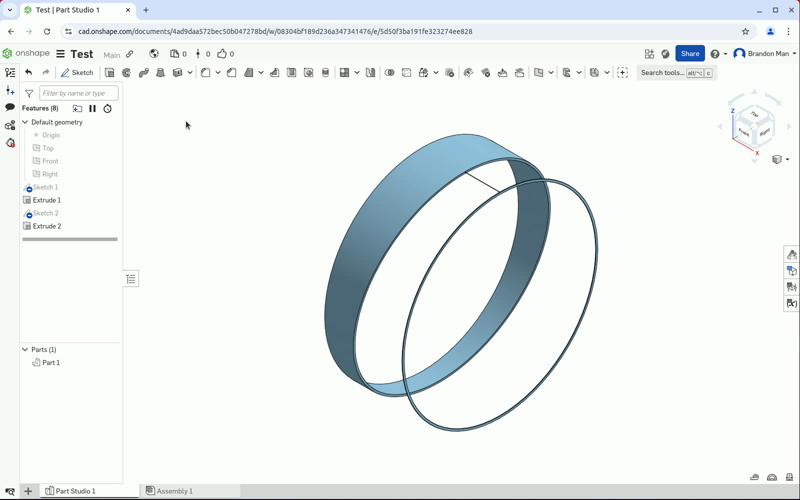
mouse_move(73, 189)
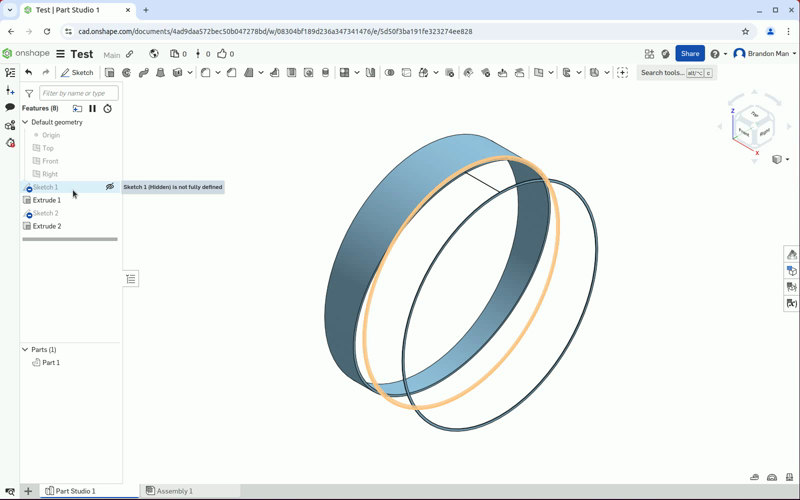
click(73, 189)